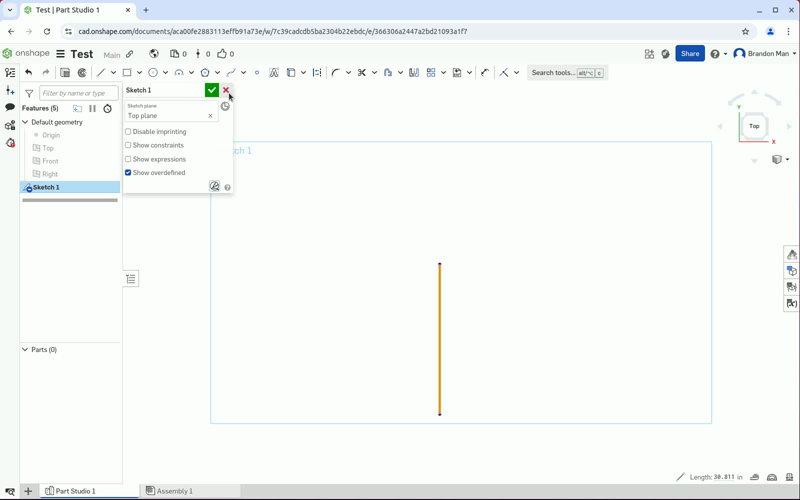
key(shift+h)
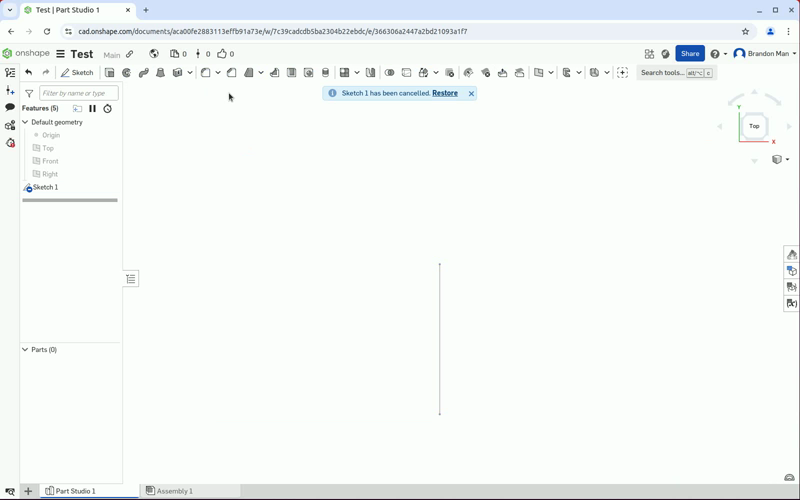
key(shift+s)
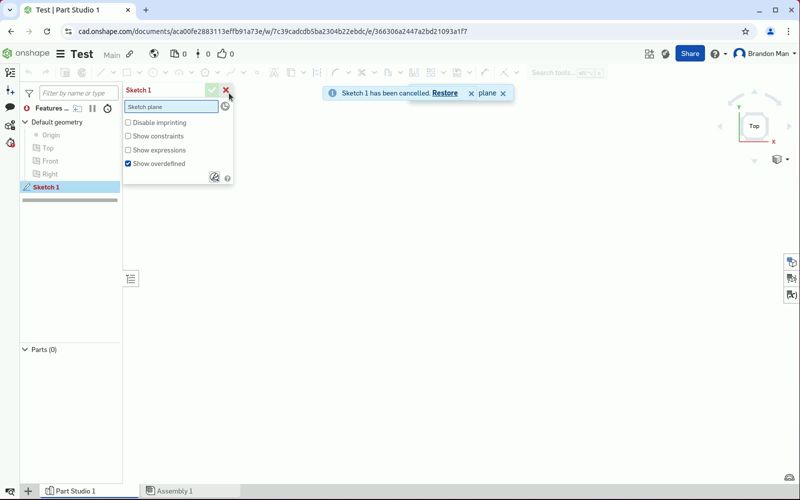
mouse_move(73, 150)
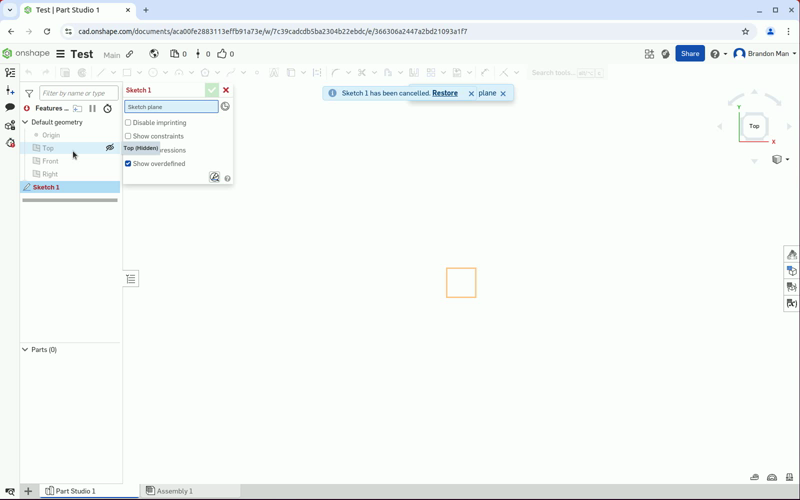
click(73, 150)
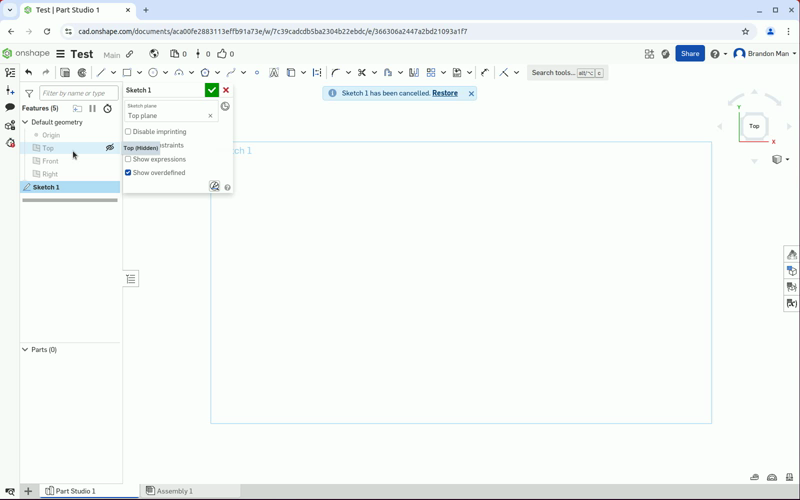
mouse_move(73, 352)
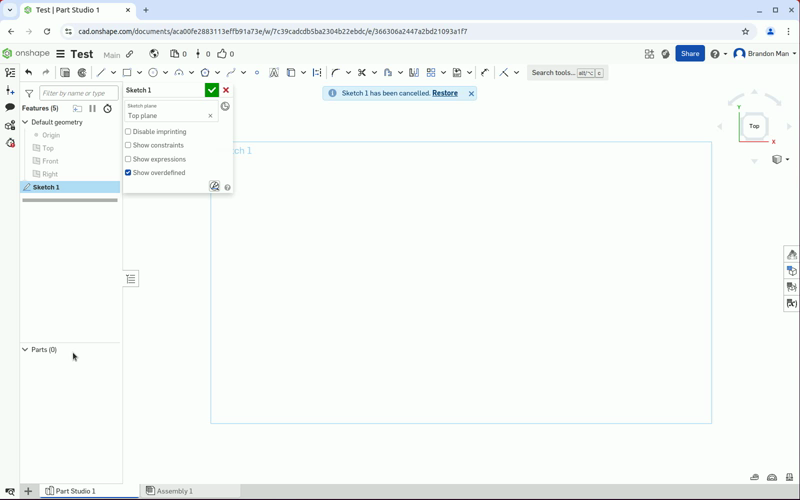
key(y)
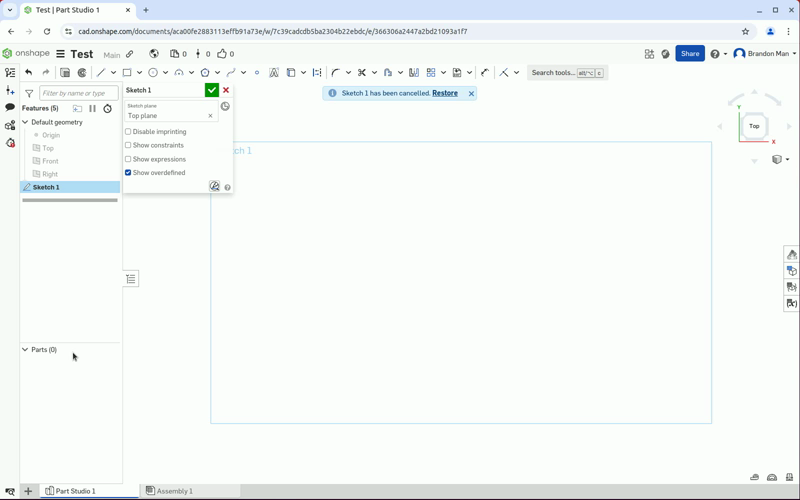
key(l)
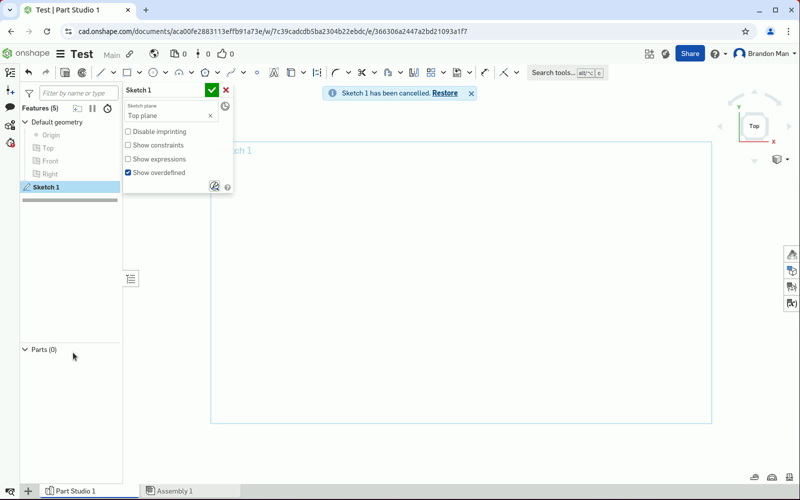
key_down(shift)
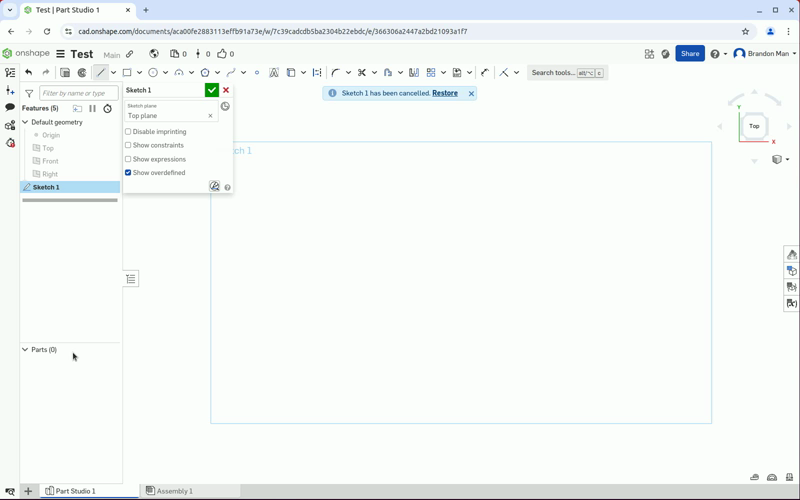
mouse_move(423, 314)
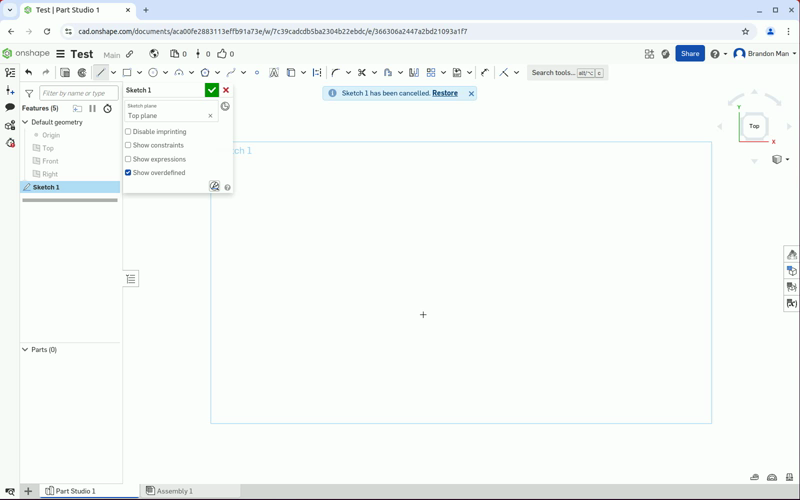
click(423, 314)
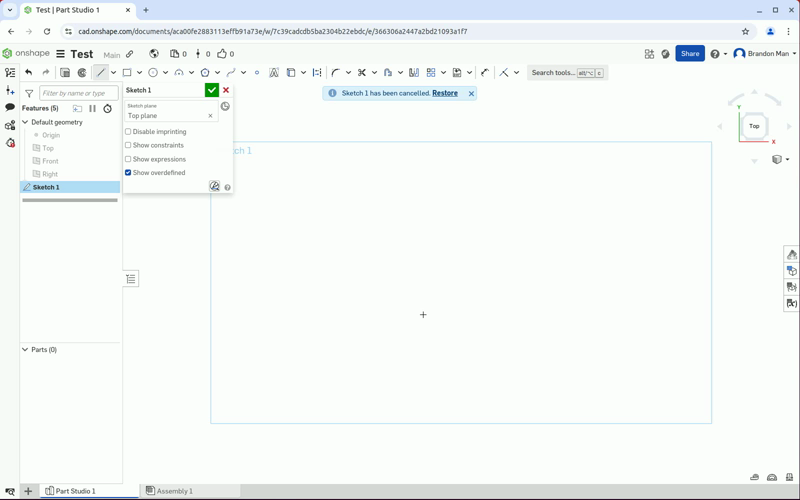
key_up(shift)
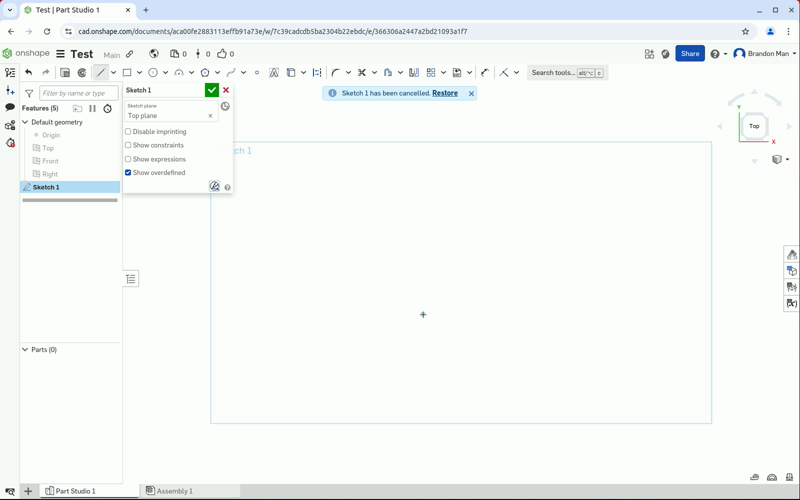
key_down(shift)
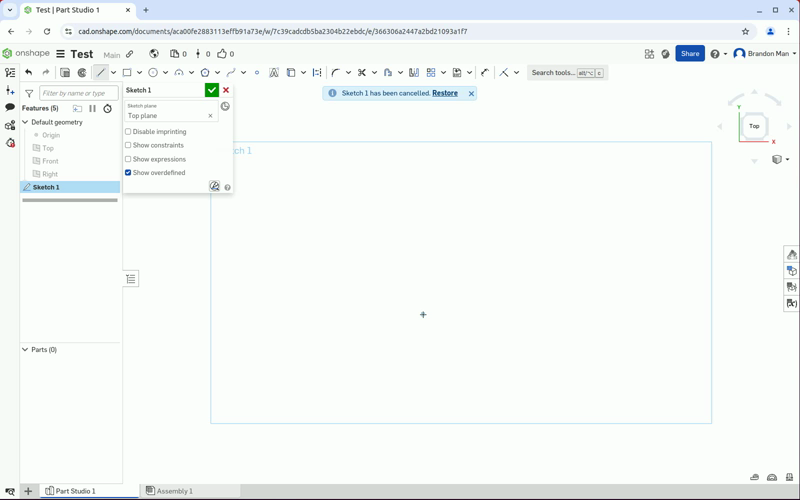
mouse_move(497, 314)
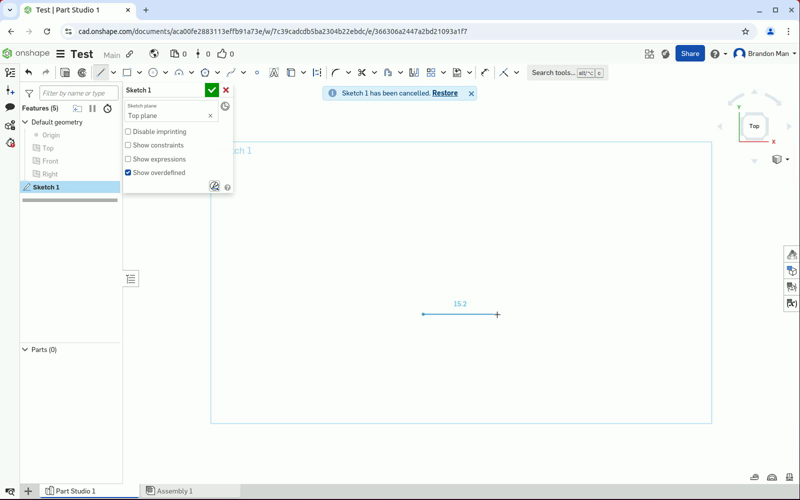
click(497, 314)
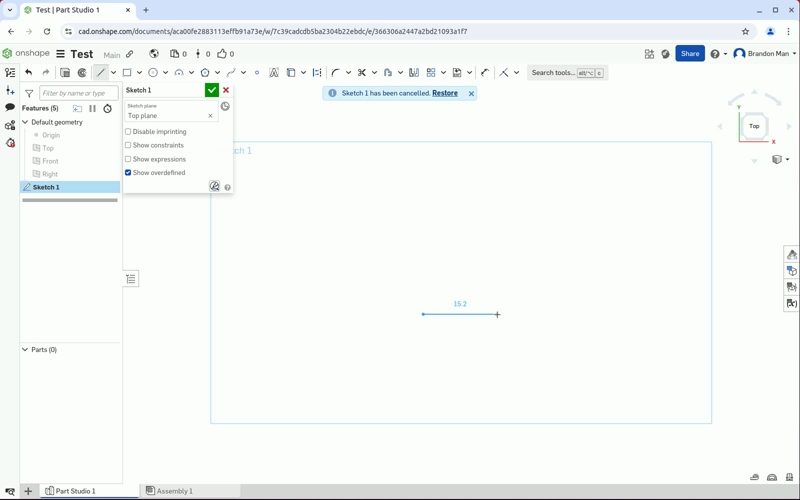
key_up(shift)
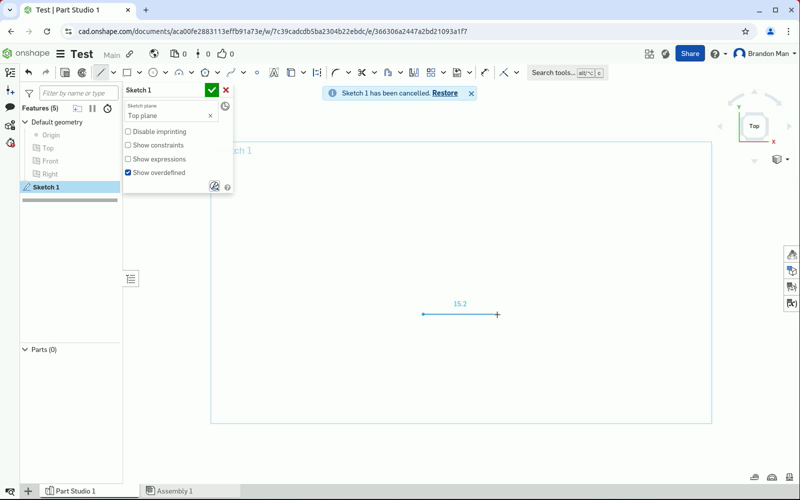
key_down(shift)
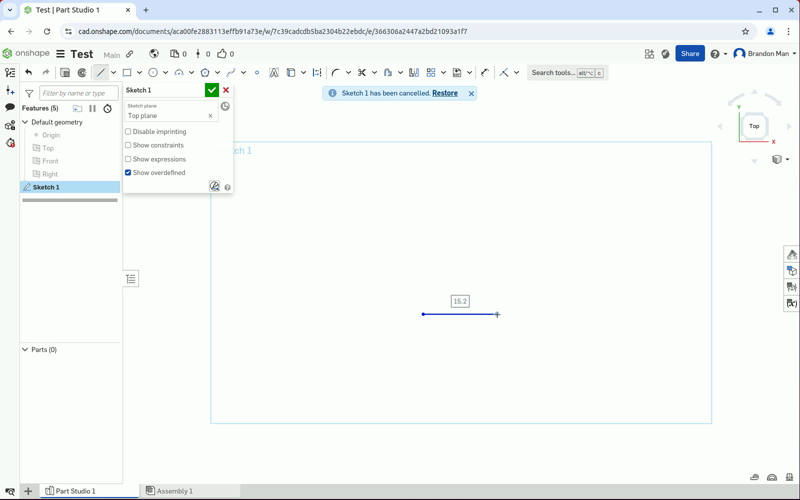
mouse_move(497, 250)
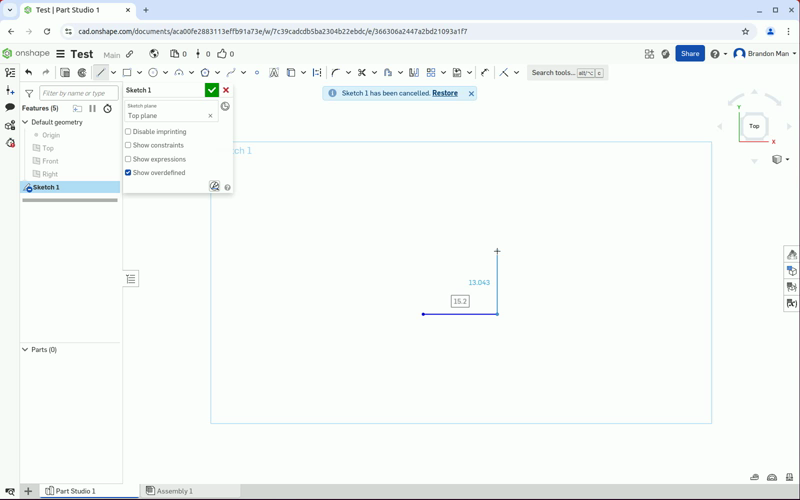
click(497, 250)
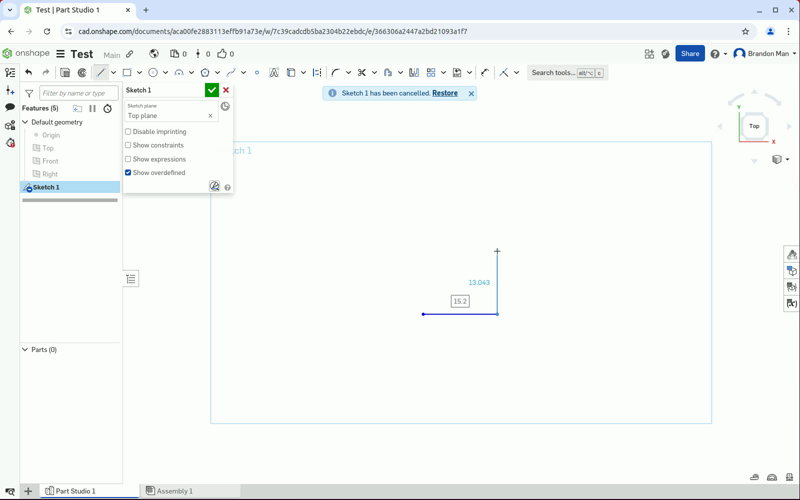
key_up(shift)
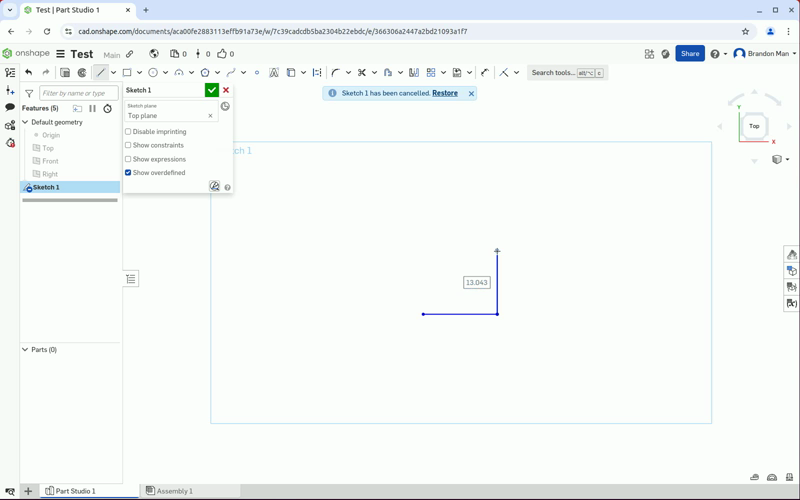
key_down(shift)
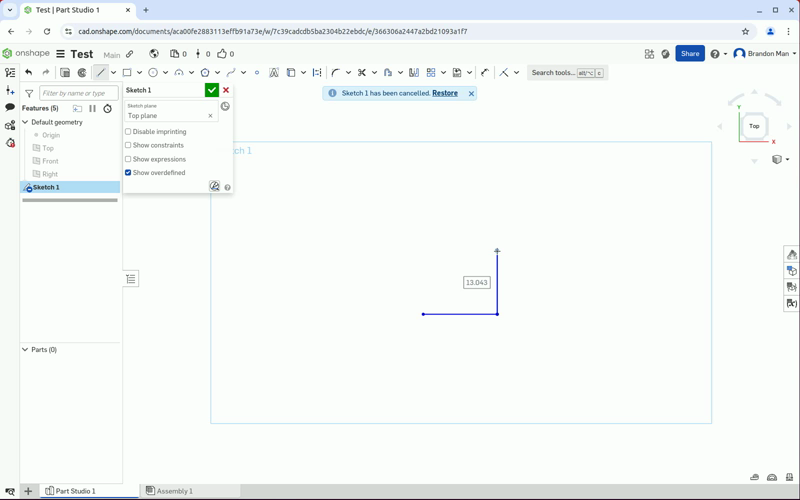
mouse_move(423, 250)
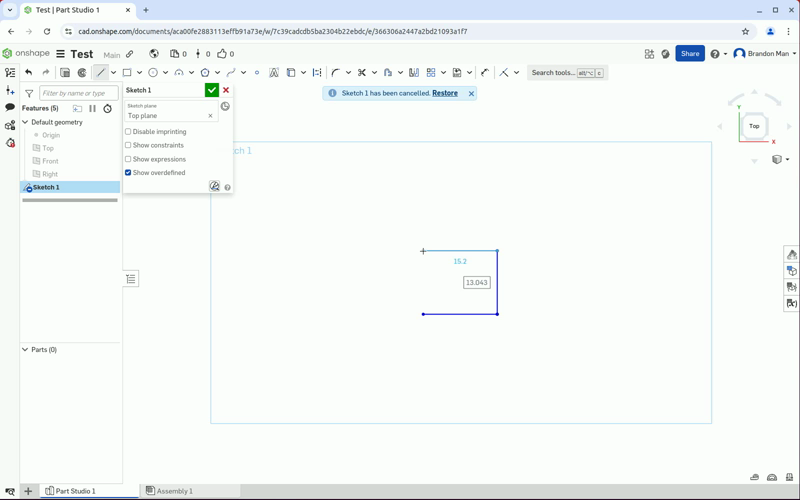
click(423, 250)
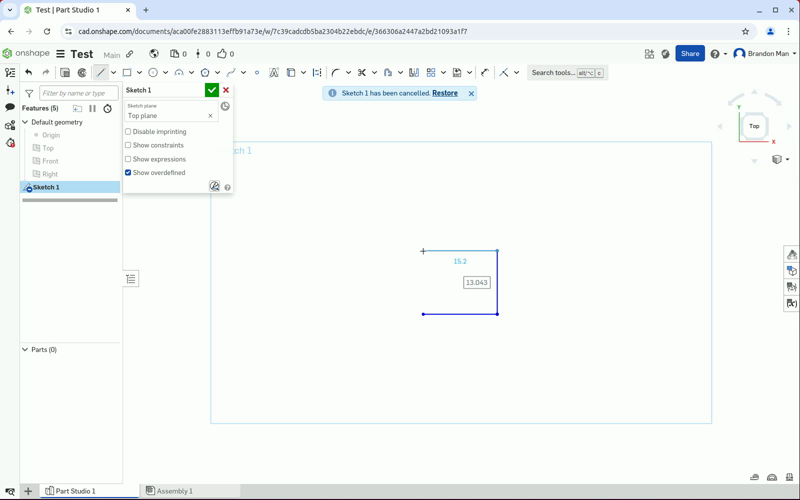
key_up(shift)
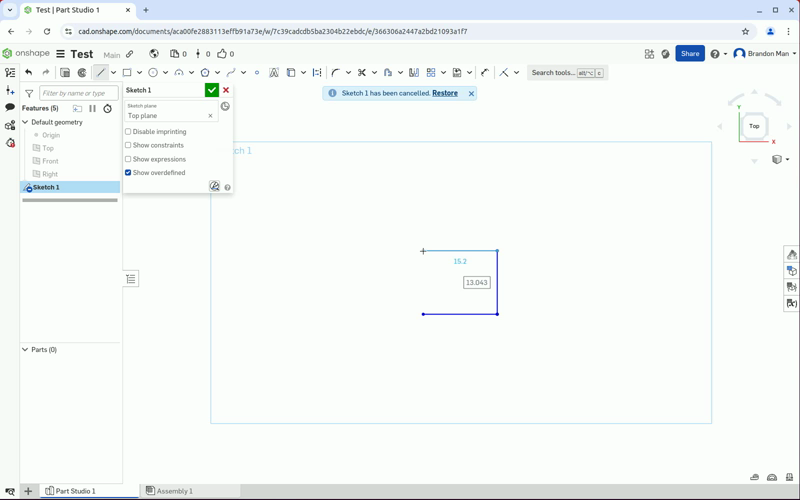
key_down(shift)
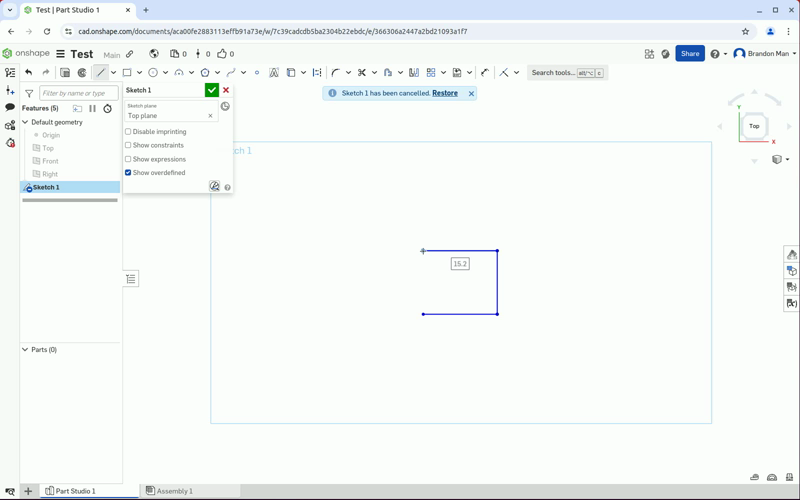
mouse_move(423, 314)
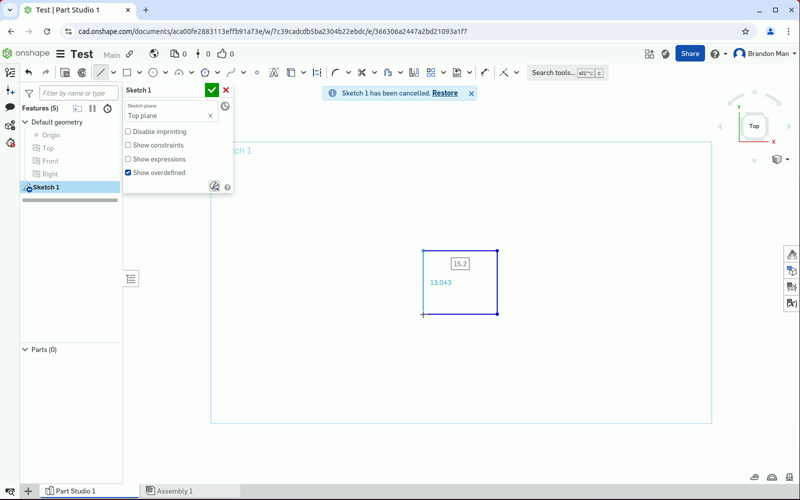
key_up(shift)
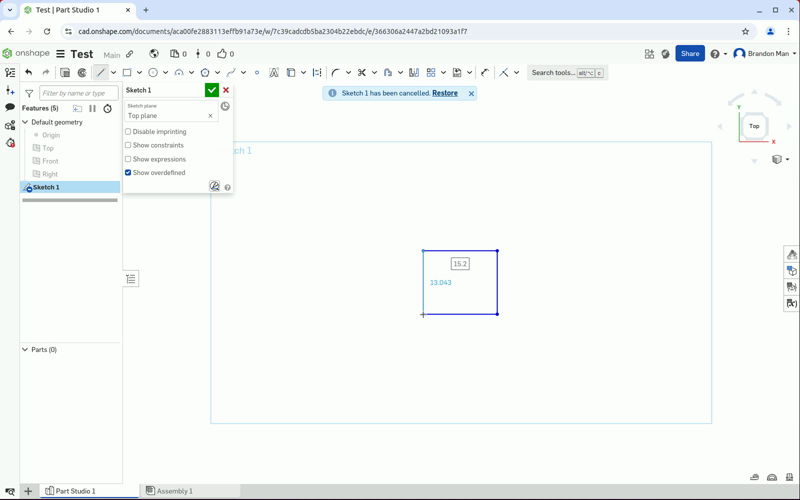
click(423, 314)
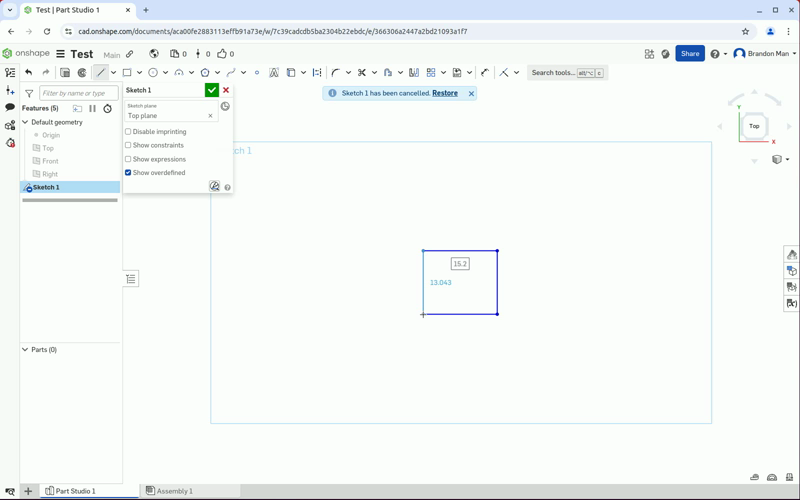
key(esc)
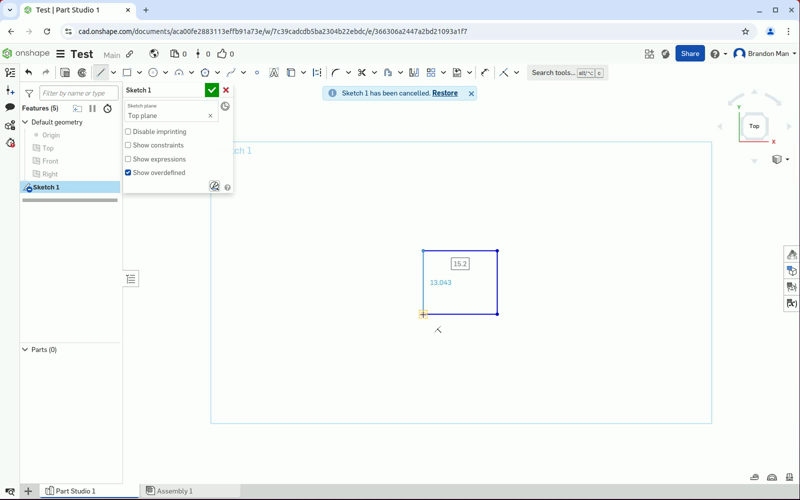
mouse_move(476, 272)
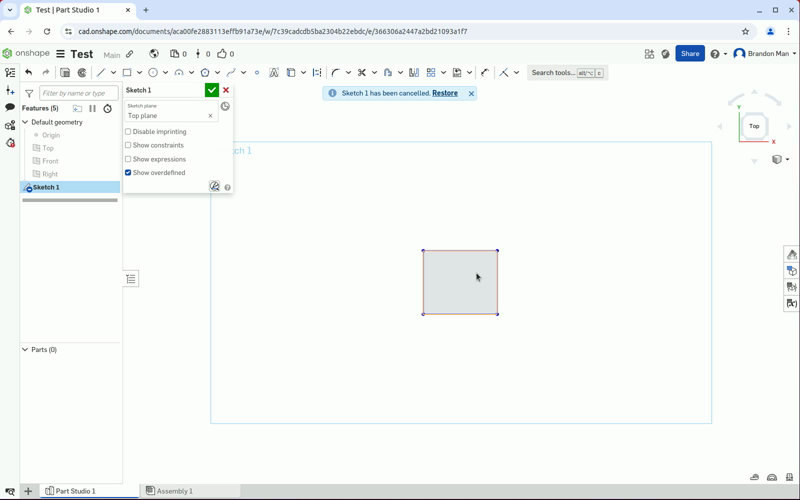
click(476, 272)
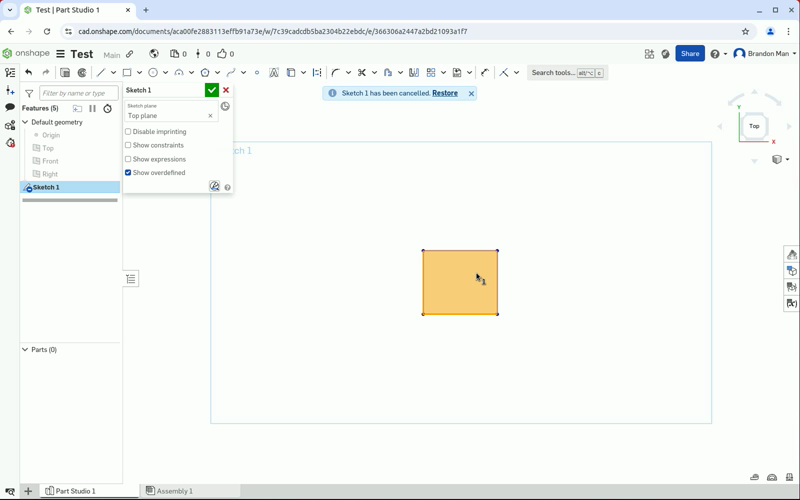
mouse_move(73, 352)
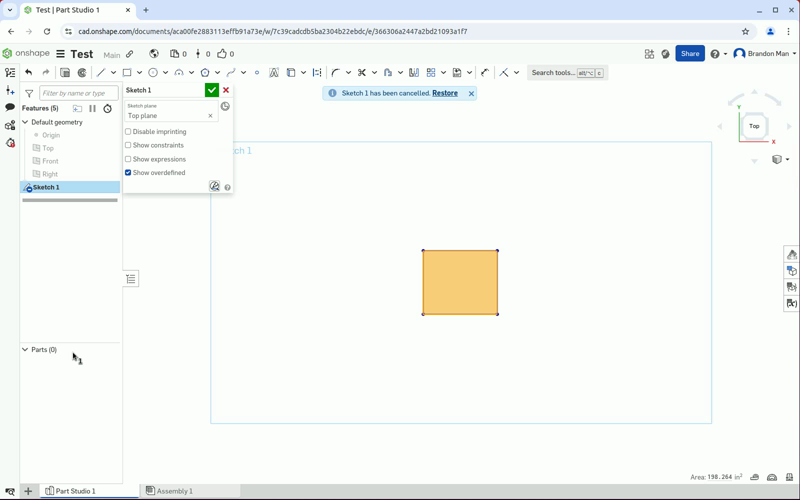
key(shift+y)
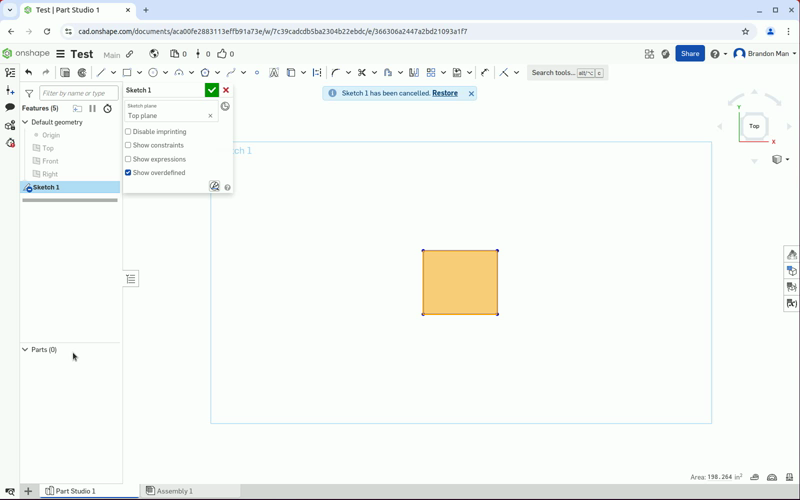
key(shift+e)
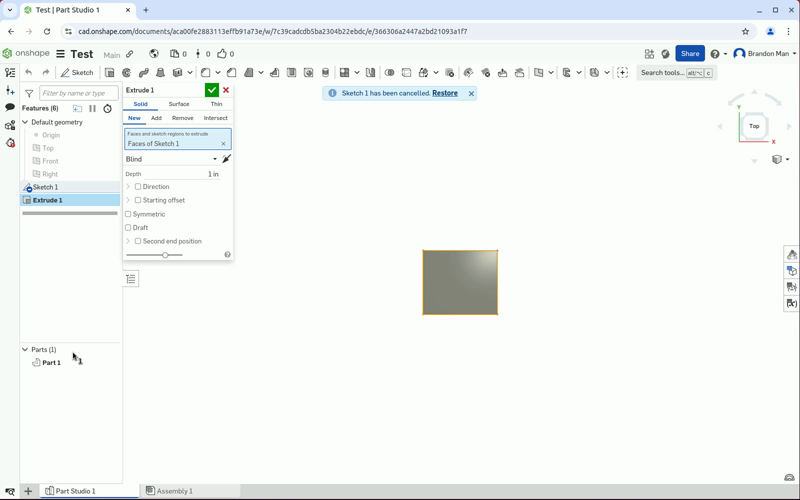
mouse_move(143, 106)
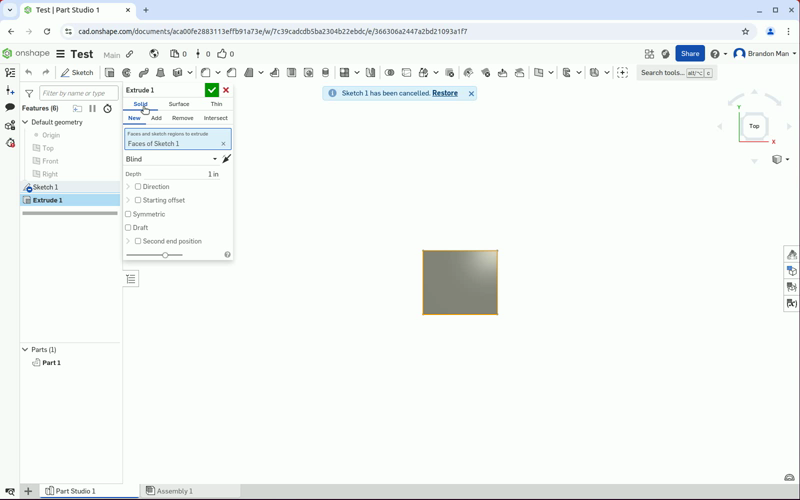
click(143, 106)
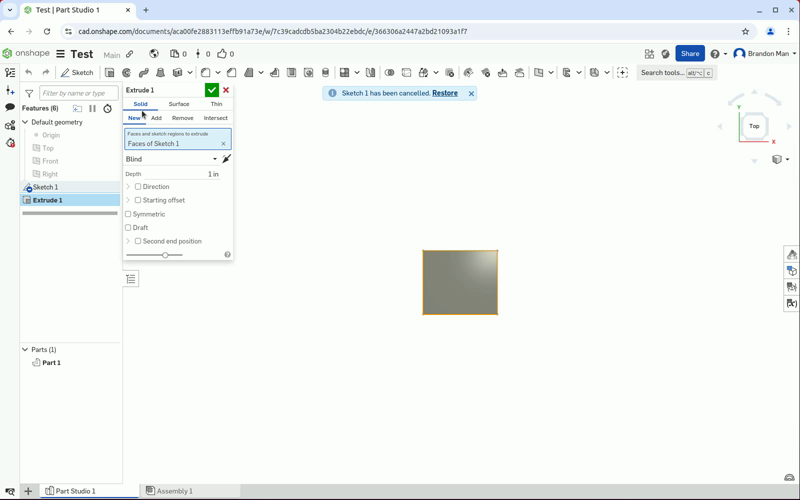
mouse_move(137, 120)
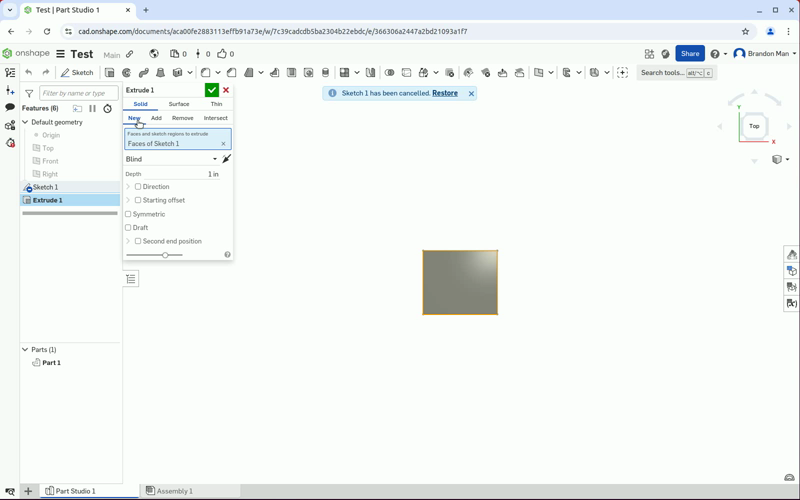
click(137, 120)
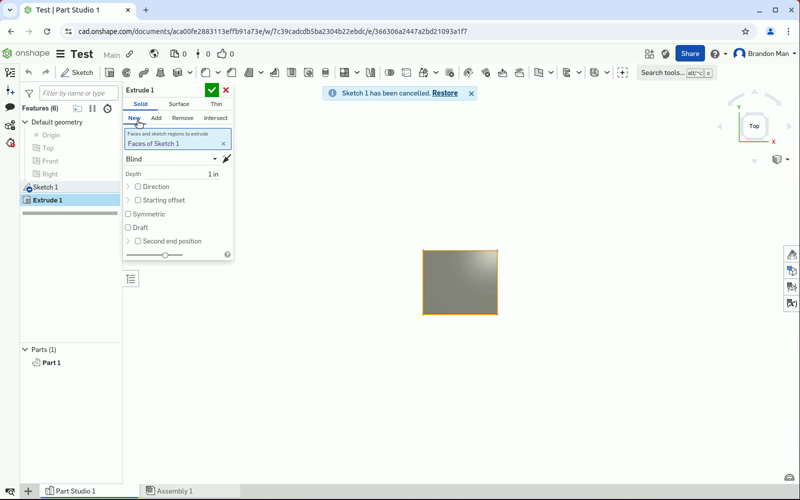
key(tab, 4)
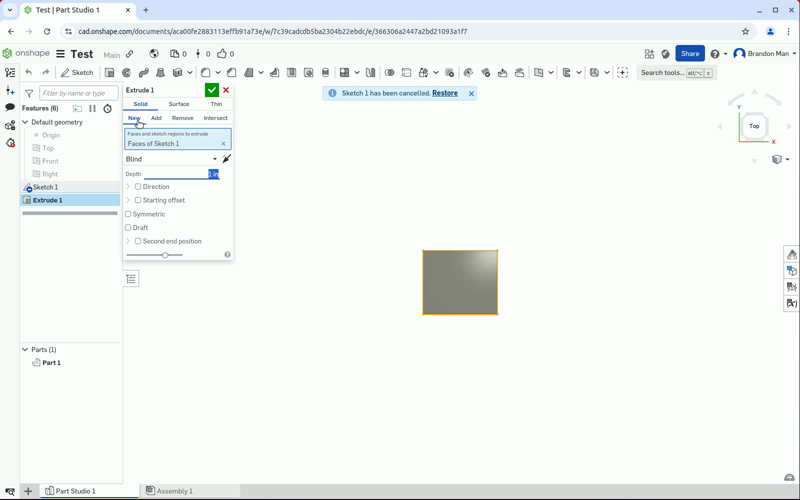
text(22.868)
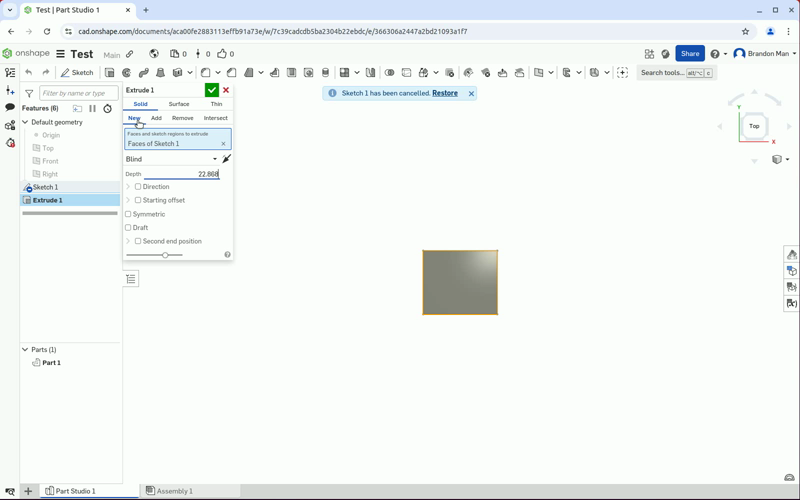
key(tab, 3)
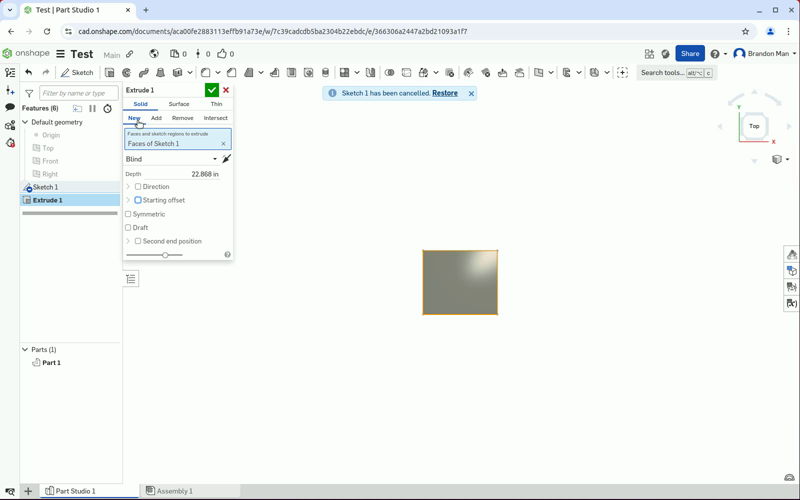
key(tab, 2)
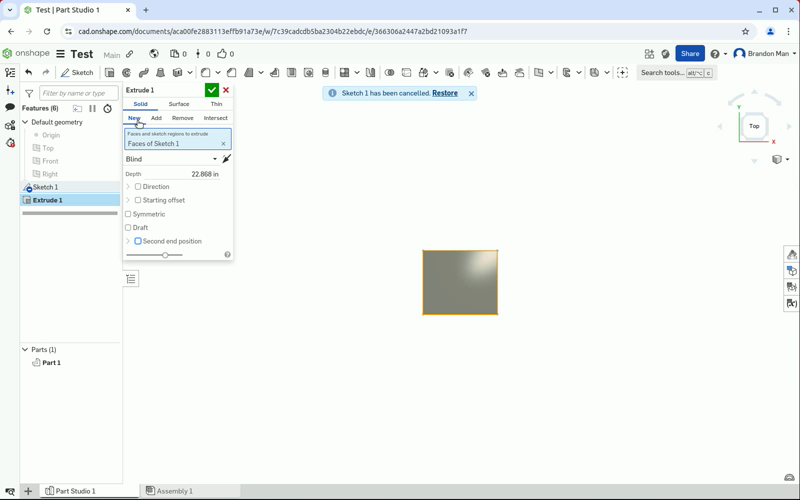
key(space)
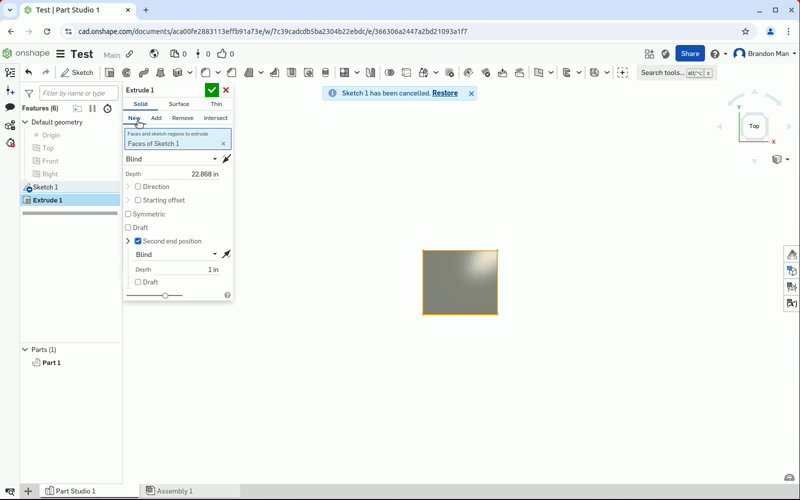
key(tab, 3)
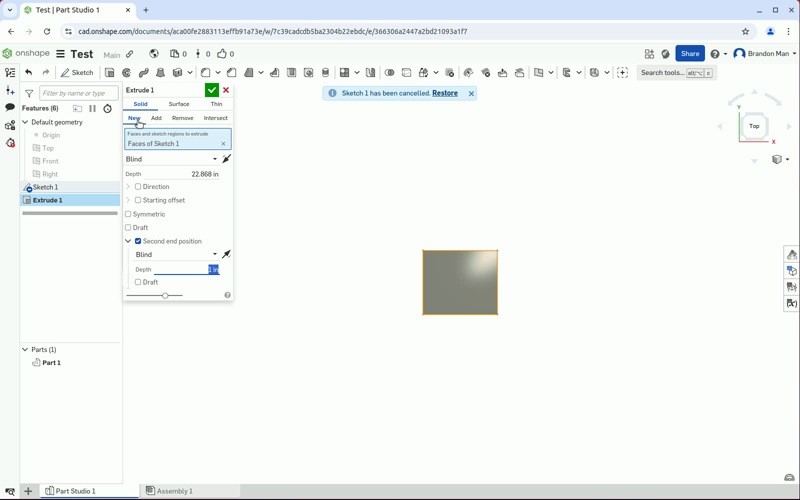
text(23.108)
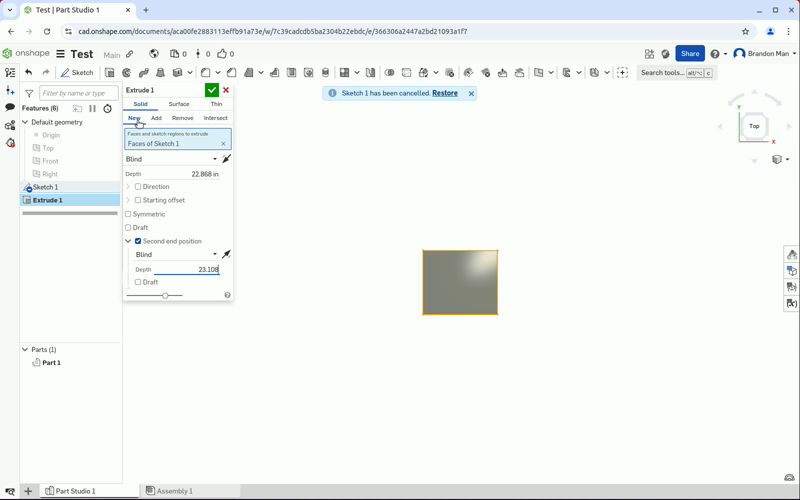
key(enter)
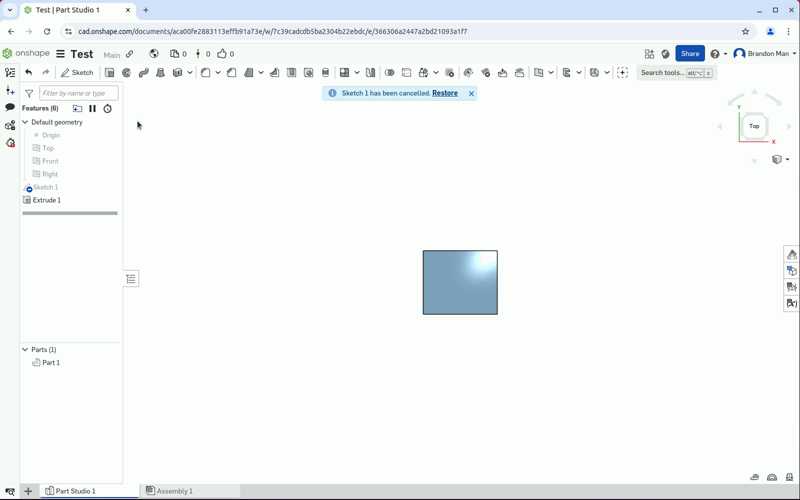
key(shift+h)
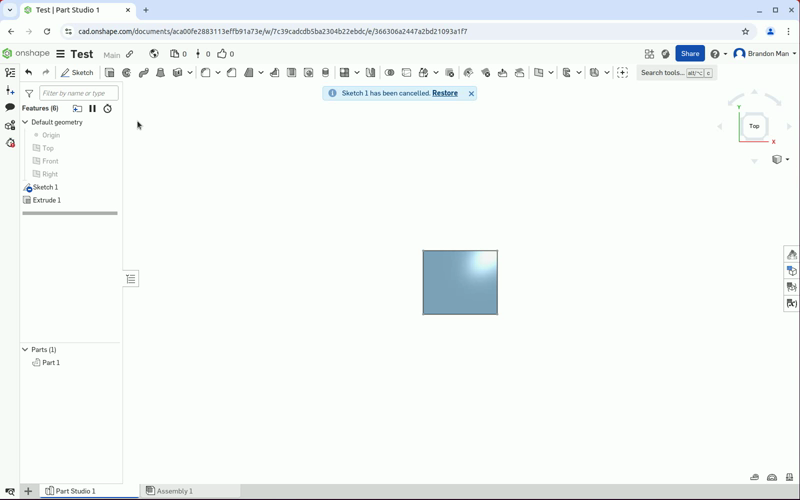
key(shift+h)
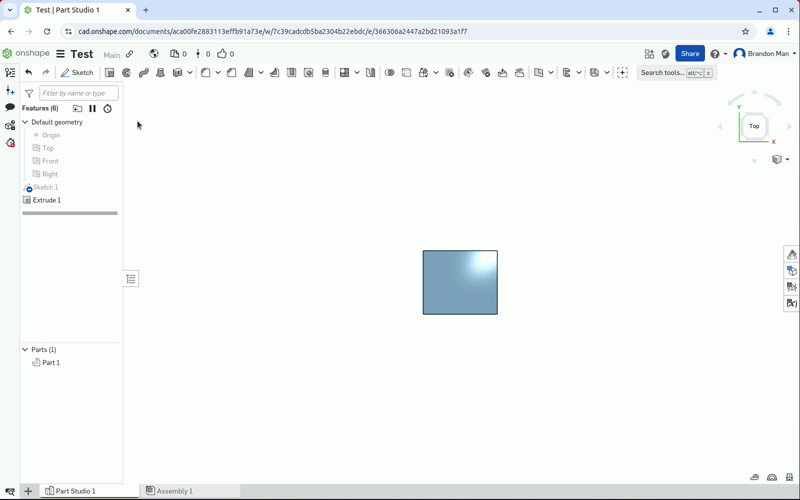
mouse_move(73, 189)
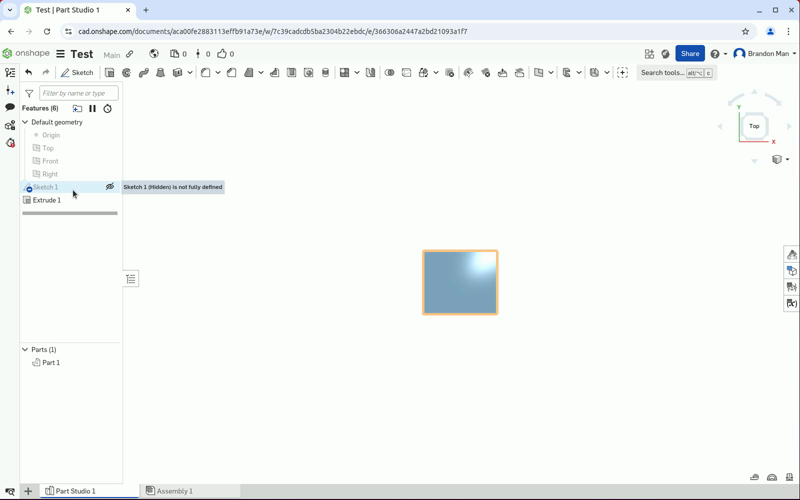
click(73, 189)
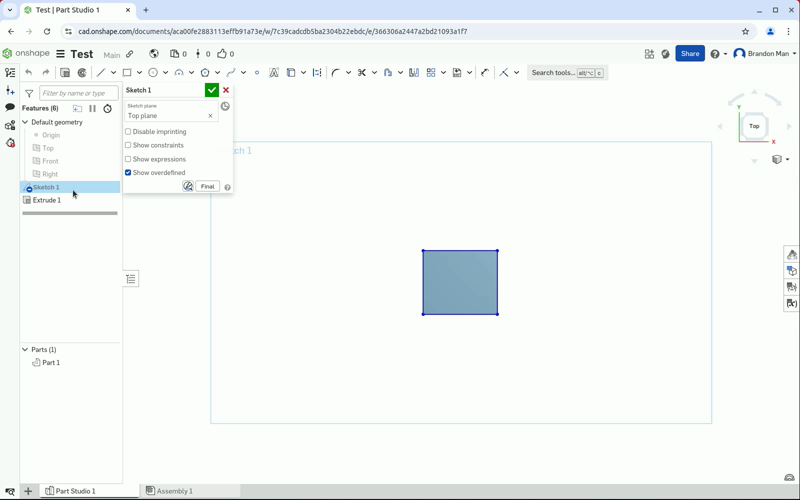
mouse_move(229, 92)
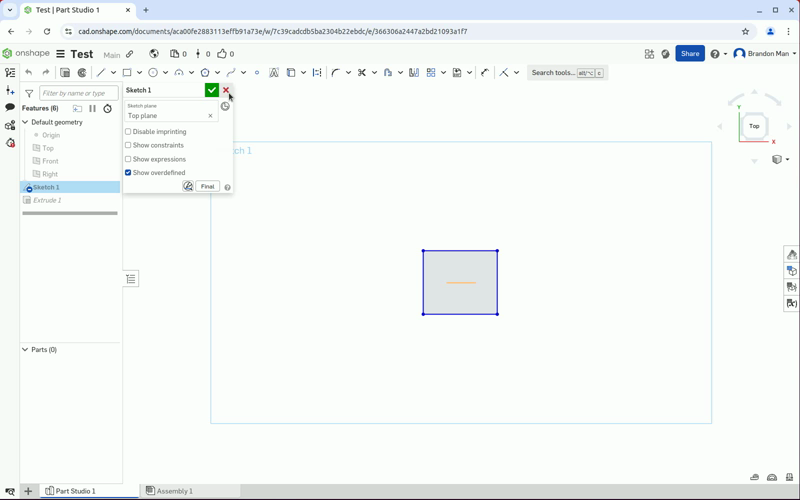
click(229, 92)
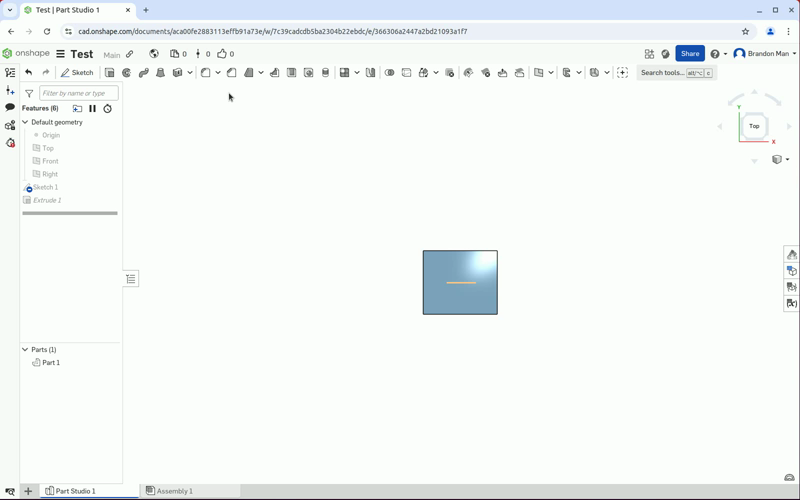
mouse_move(73, 352)
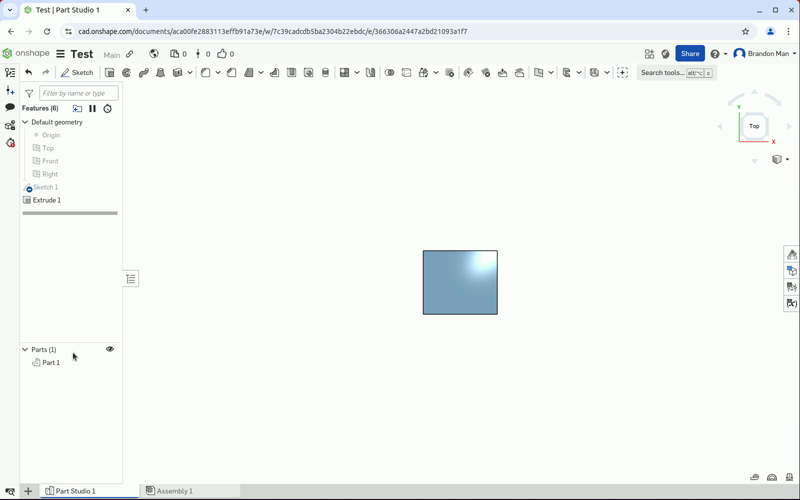
key(y)
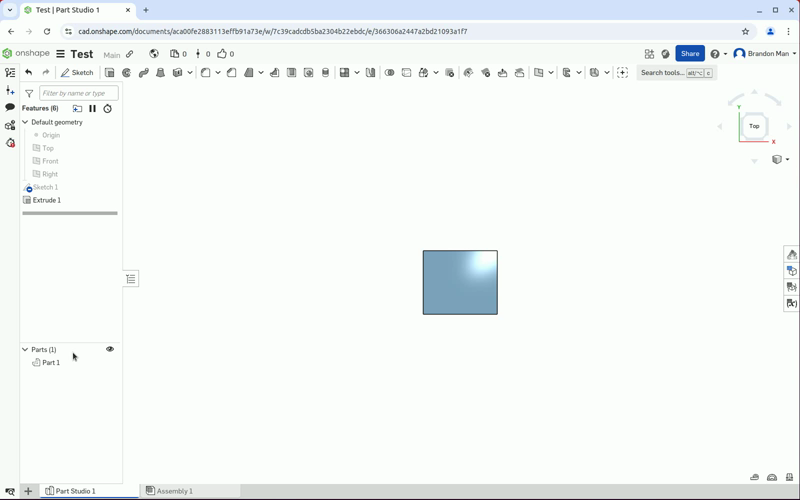
key(shift+p)
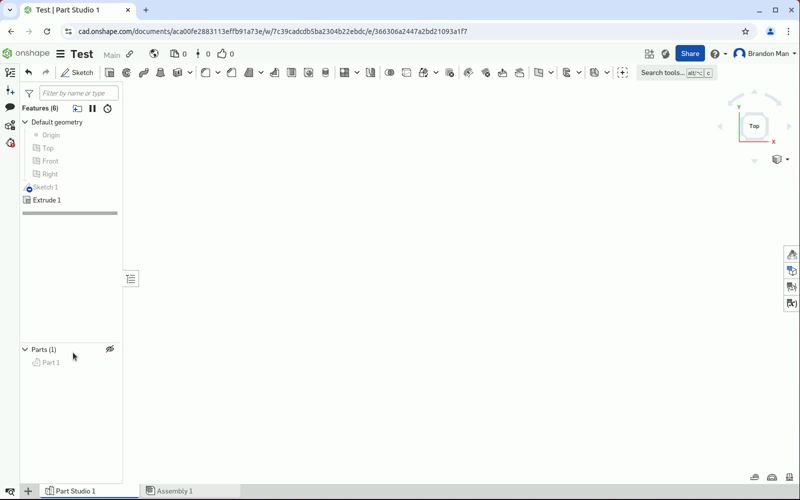
key(space)
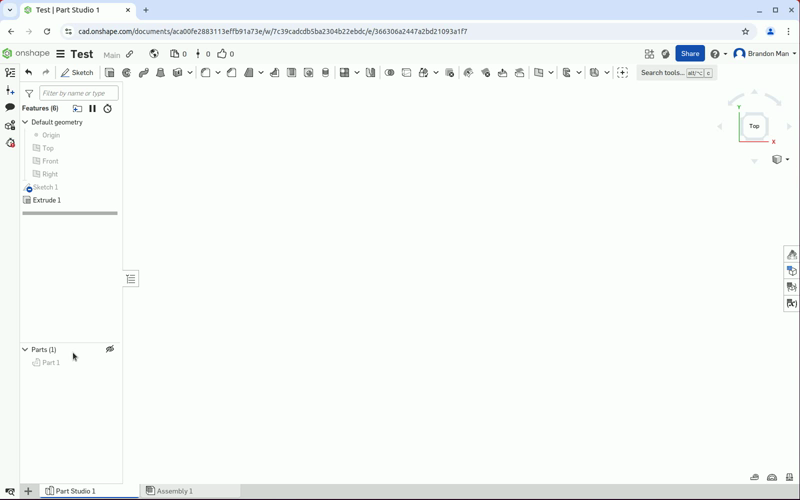
key_down(shift)
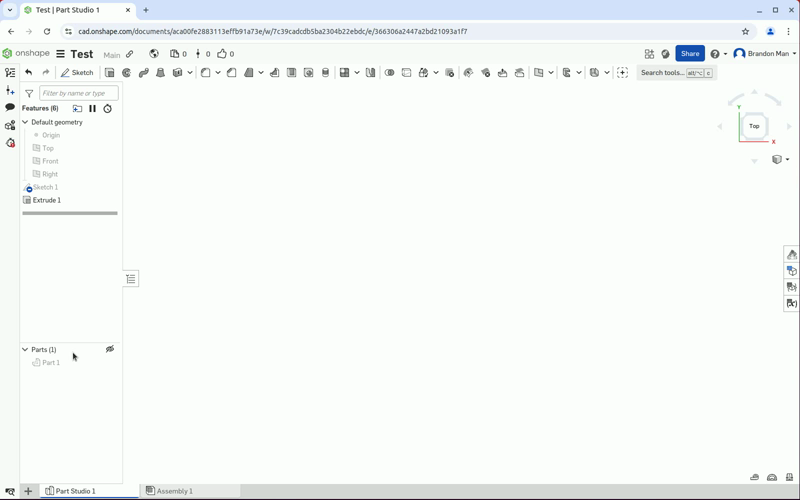
key(up)
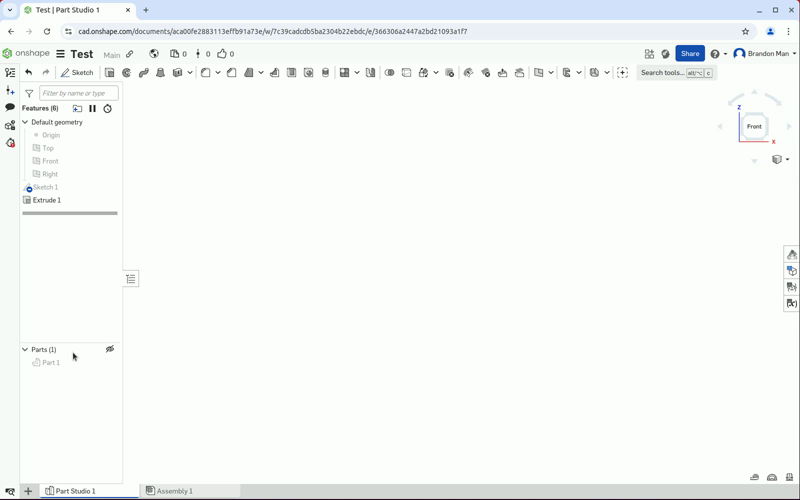
key_up(shift)
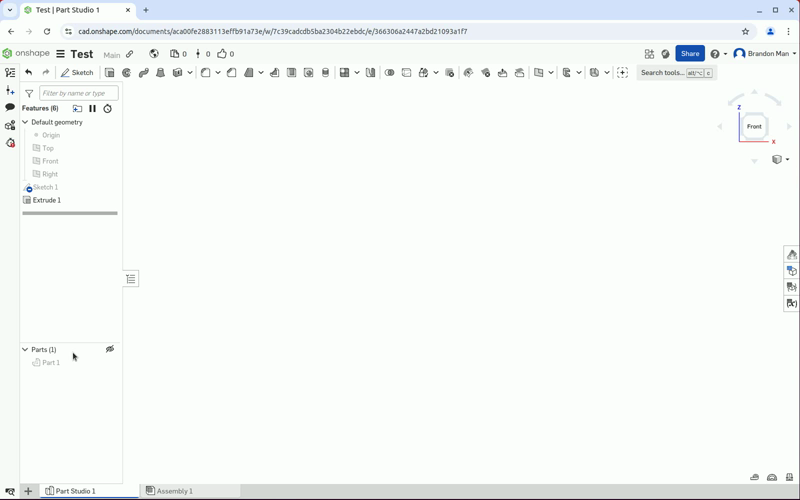
key(space)
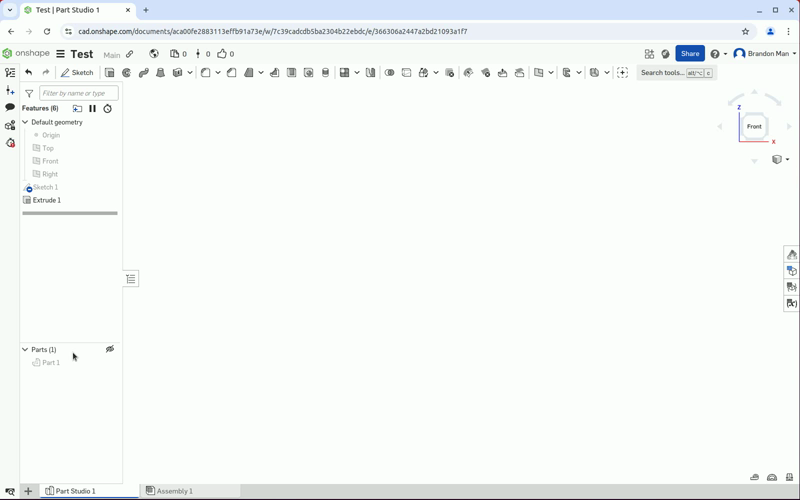
key_down(shift)
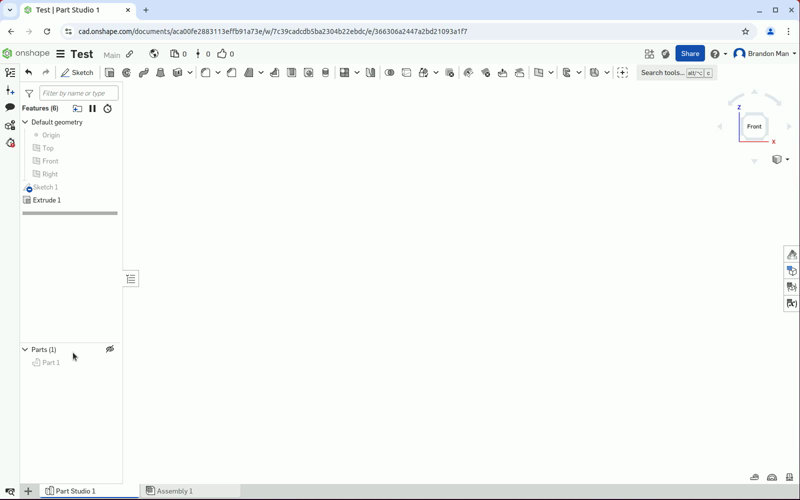
key(left)
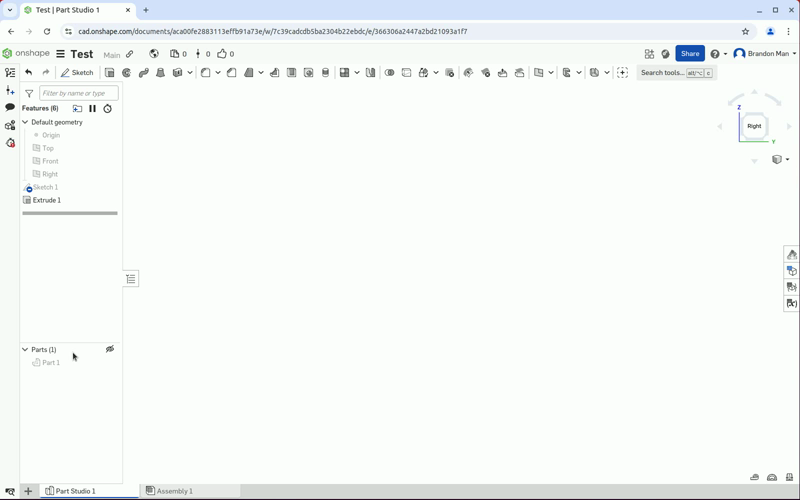
key_up(shift)
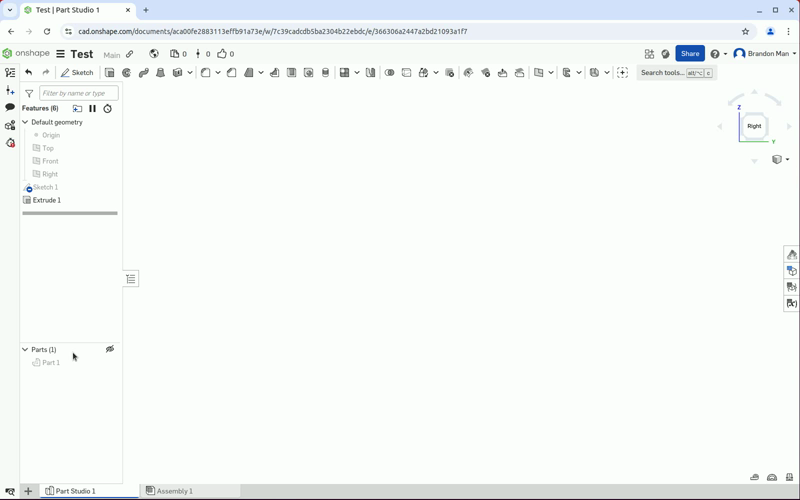
mouse_move(73, 352)
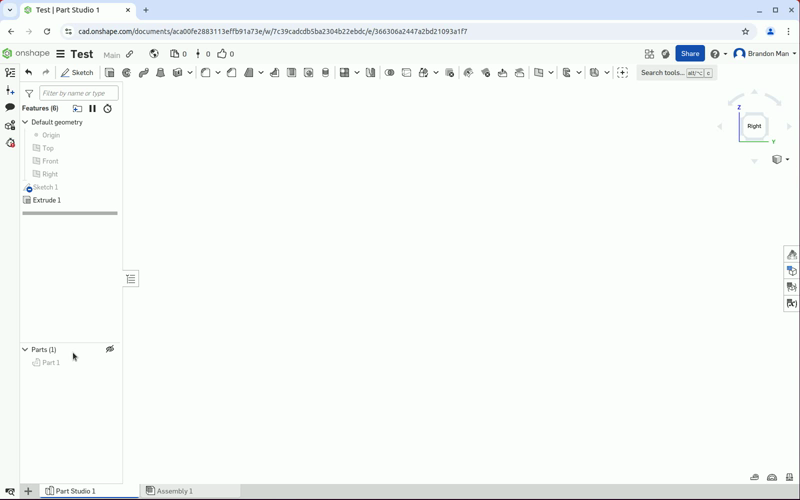
key(shift+y)
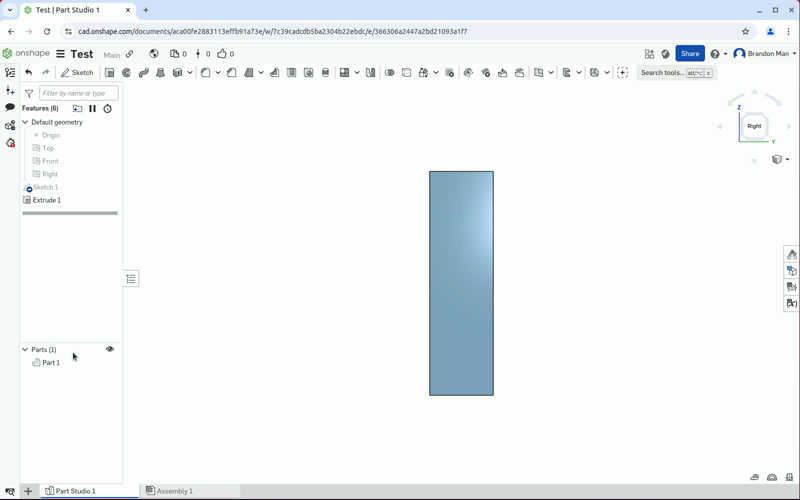
mouse_move(541, 75)
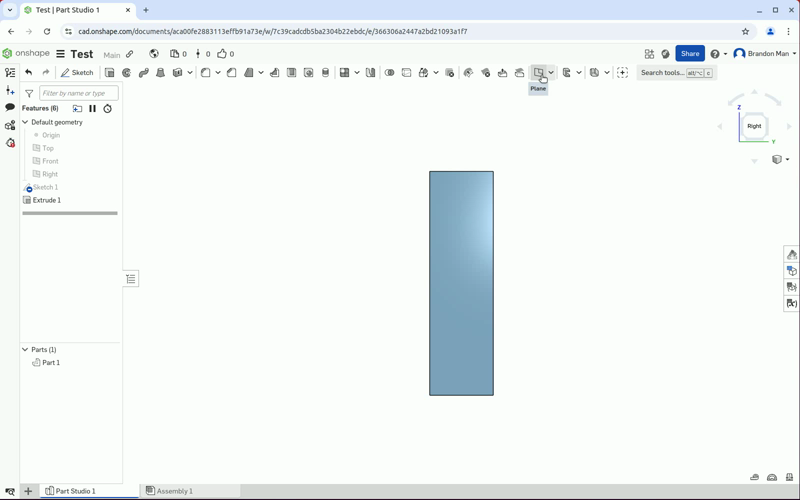
click(541, 75)
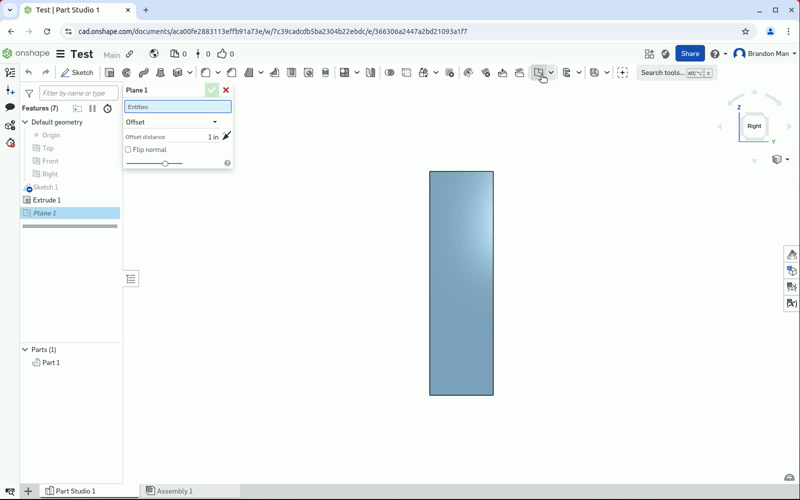
mouse_move(73, 176)
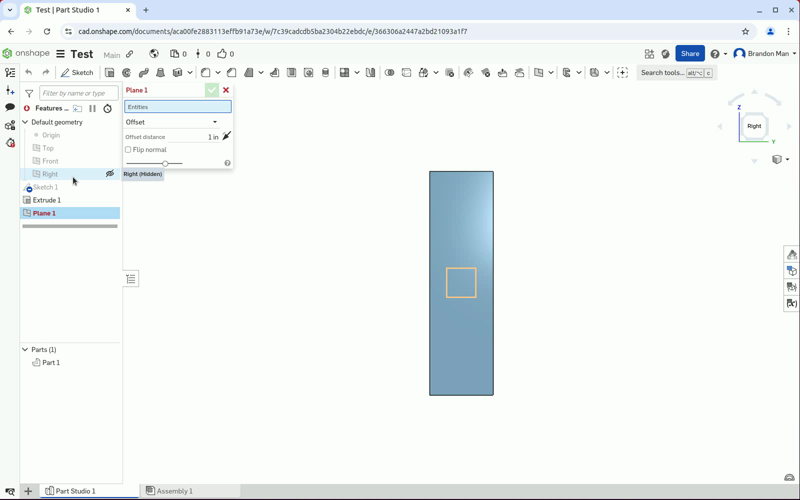
click(73, 176)
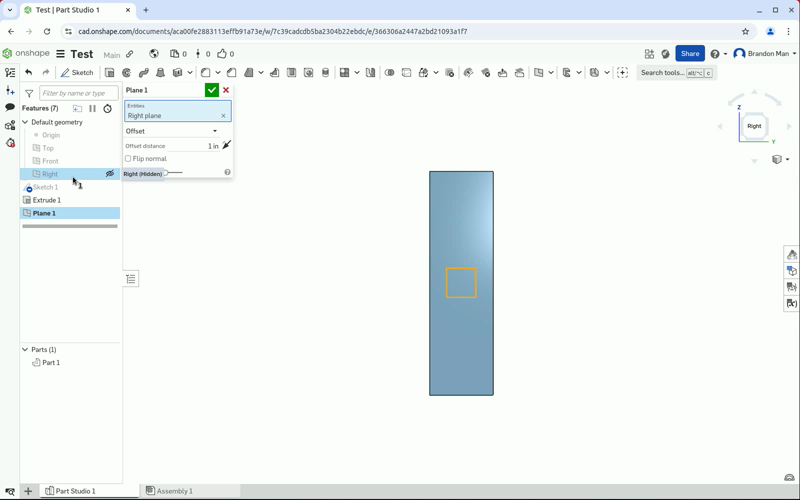
key(tab, 2)
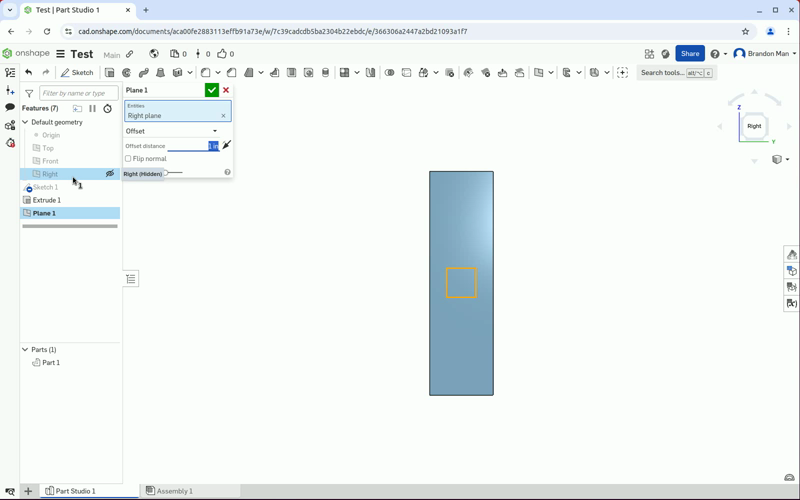
text(7.703)
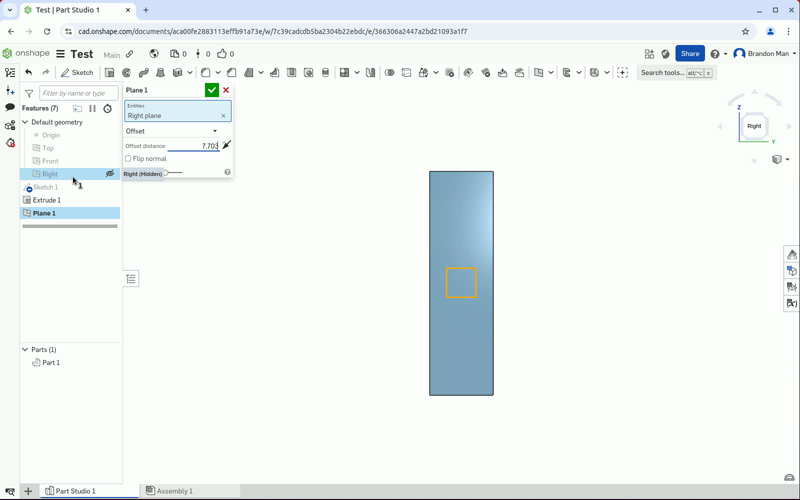
key(enter, 2)
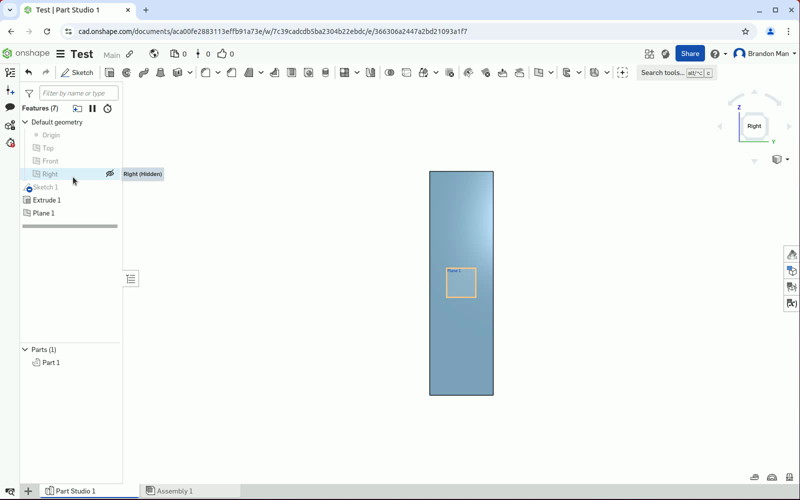
key(shift+s)
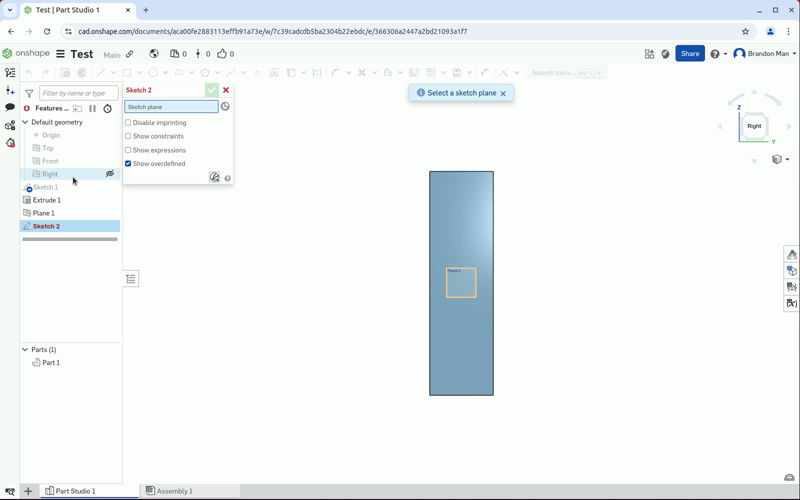
mouse_move(73, 215)
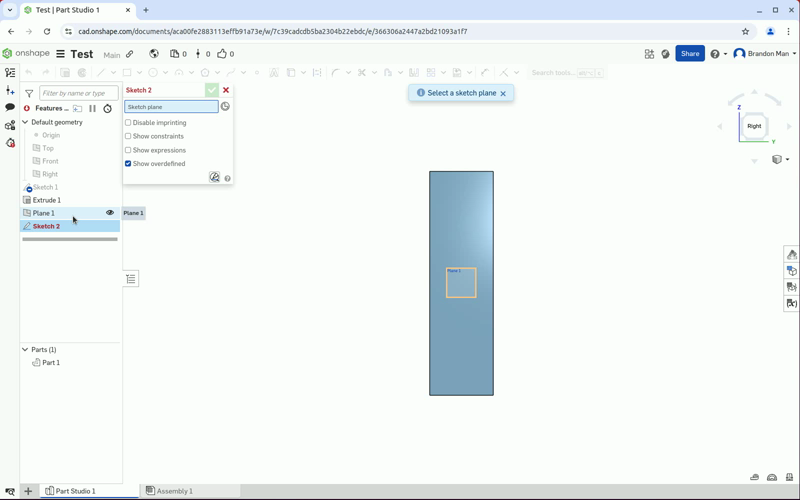
click(73, 215)
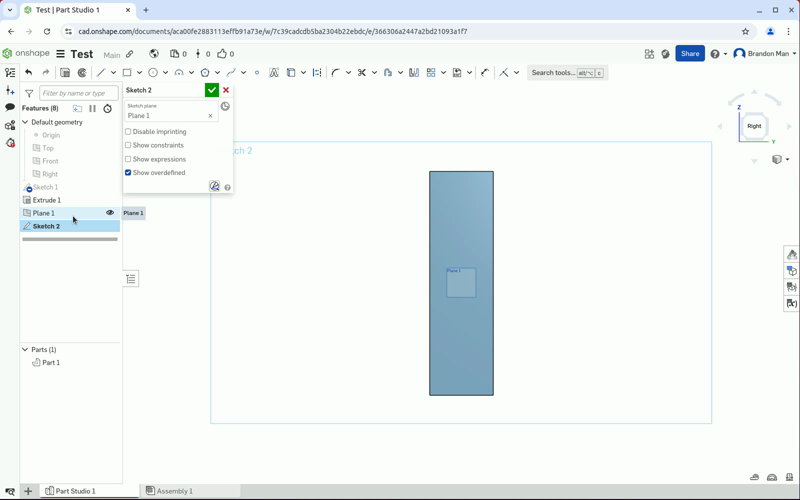
mouse_move(73, 352)
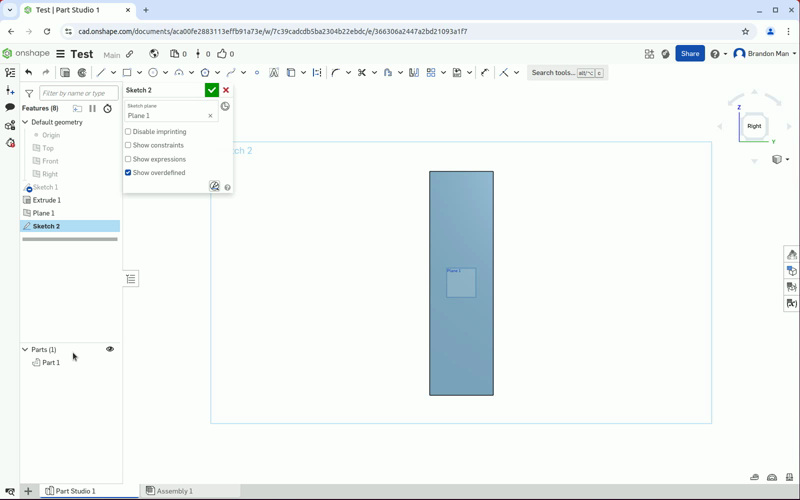
key(y)
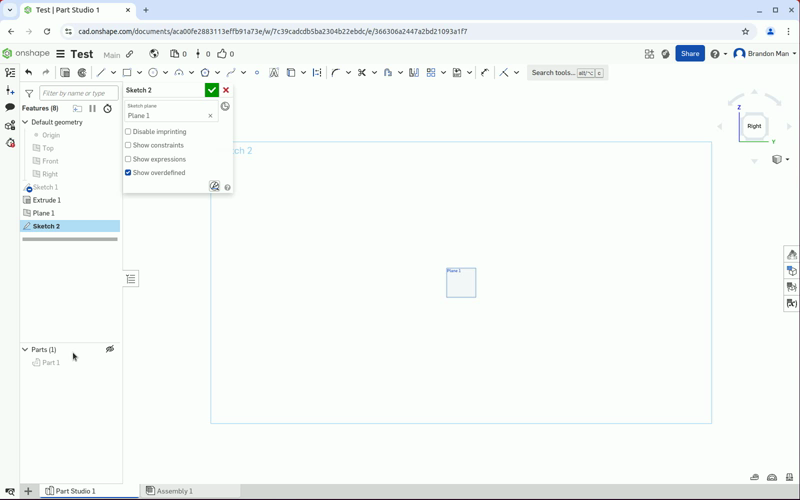
key(c)
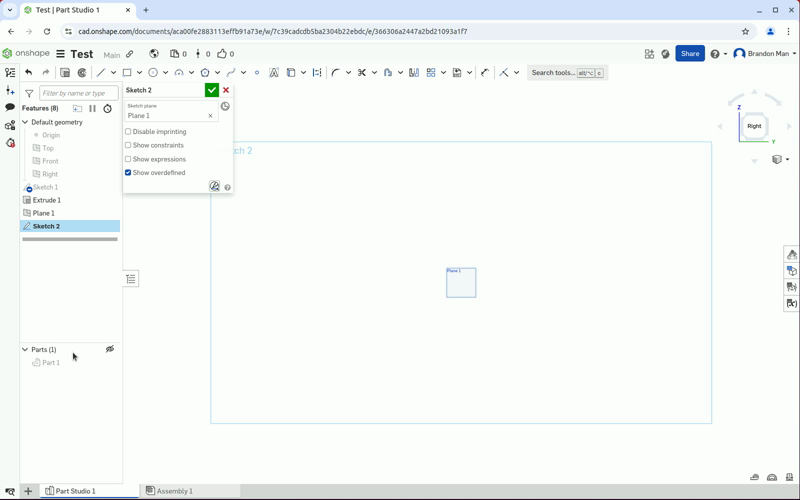
key_down(shift)
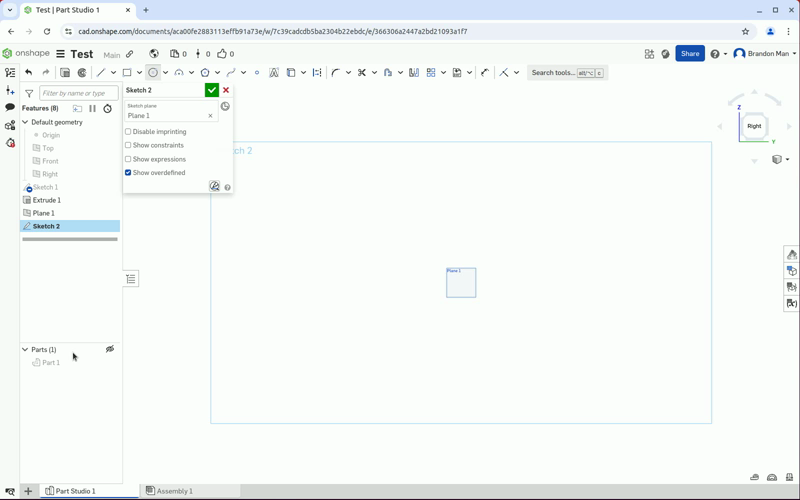
mouse_move(461, 206)
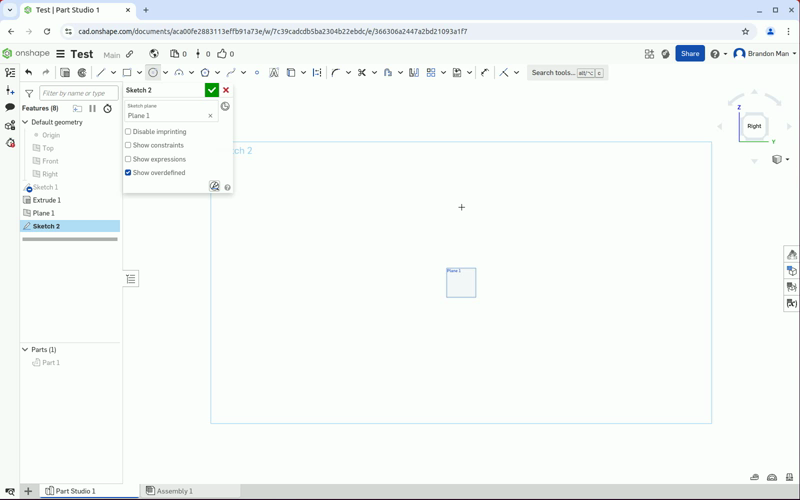
click(461, 206)
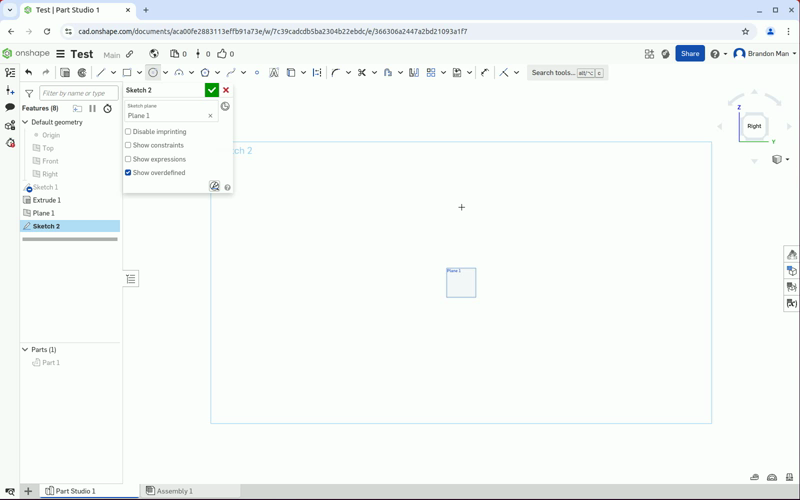
key_up(shift)
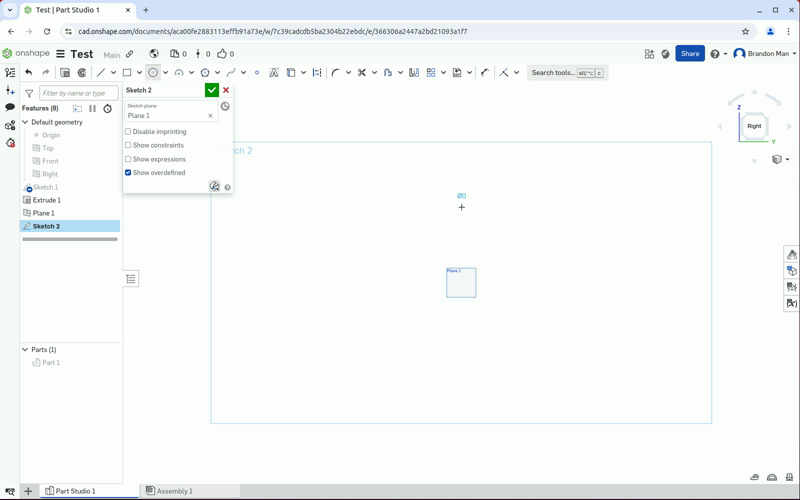
mouse_move(486, 206)
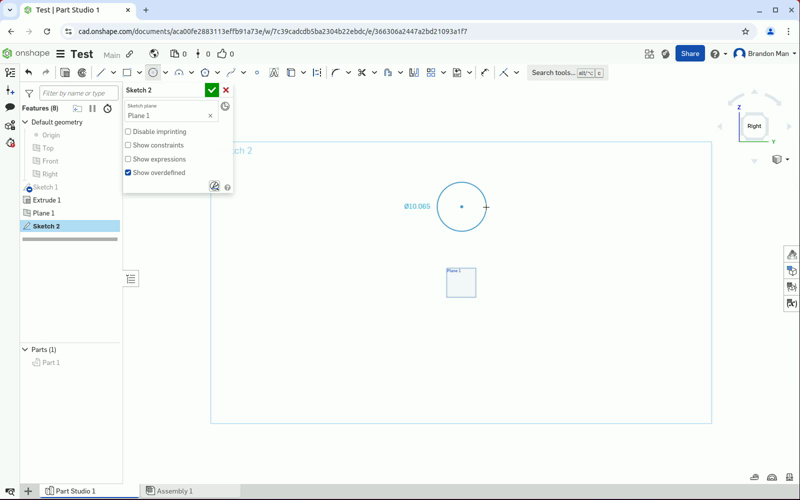
click(486, 206)
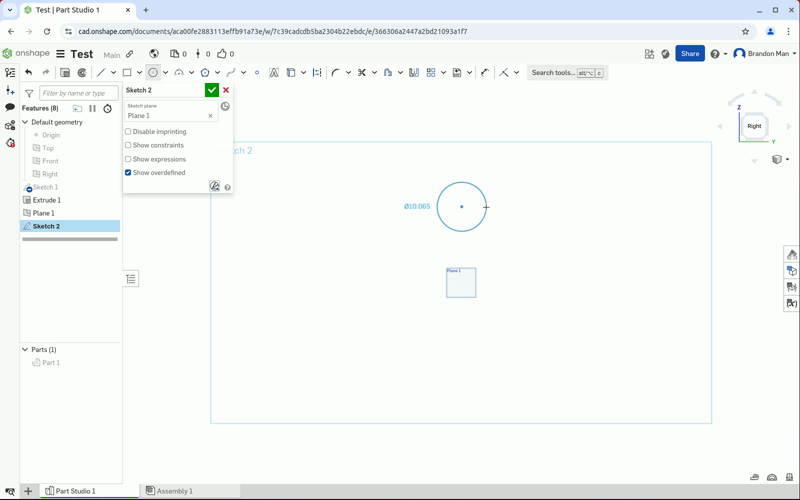
key(esc)
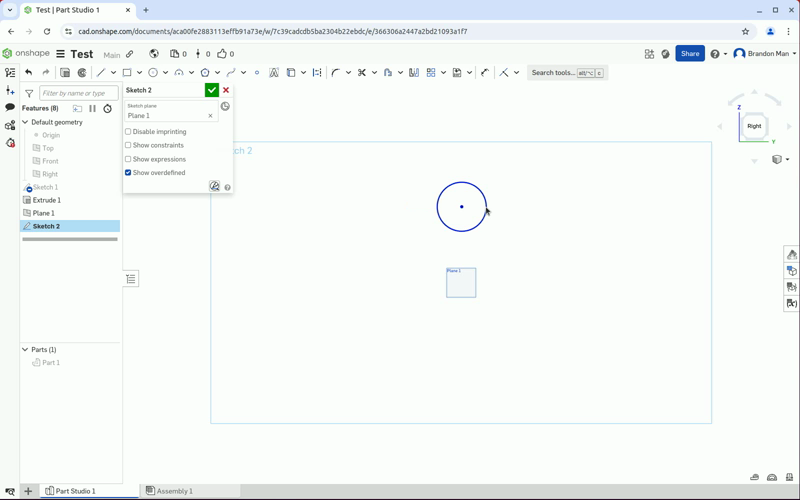
mouse_move(451, 224)
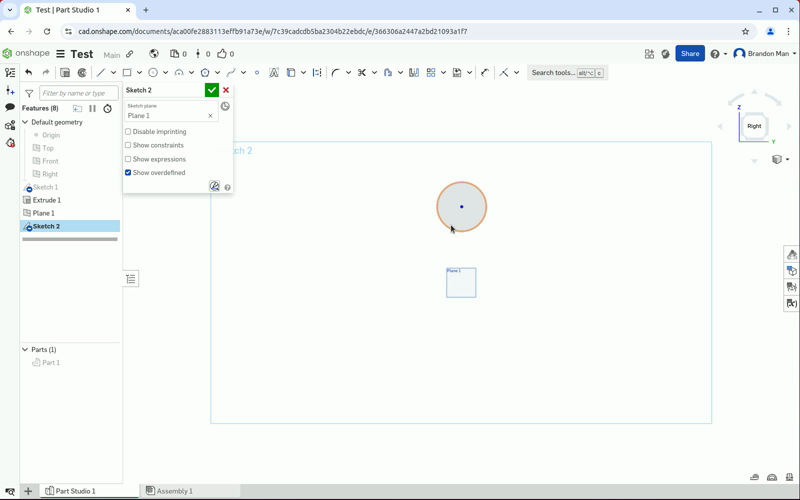
click(451, 224)
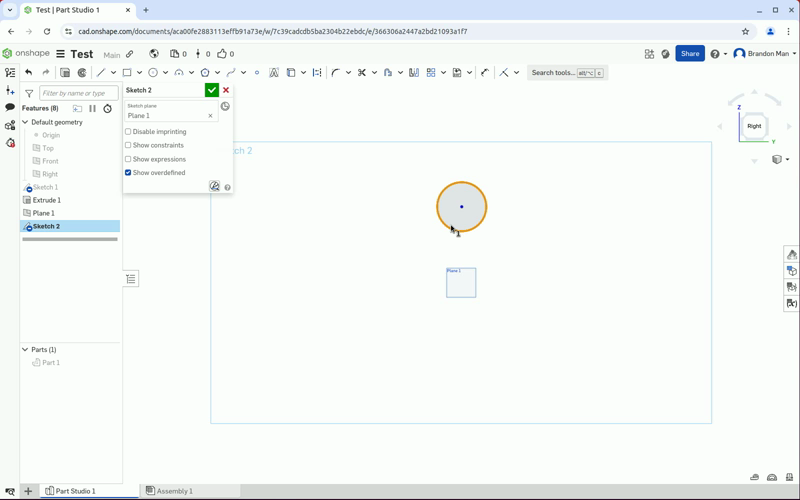
mouse_move(73, 352)
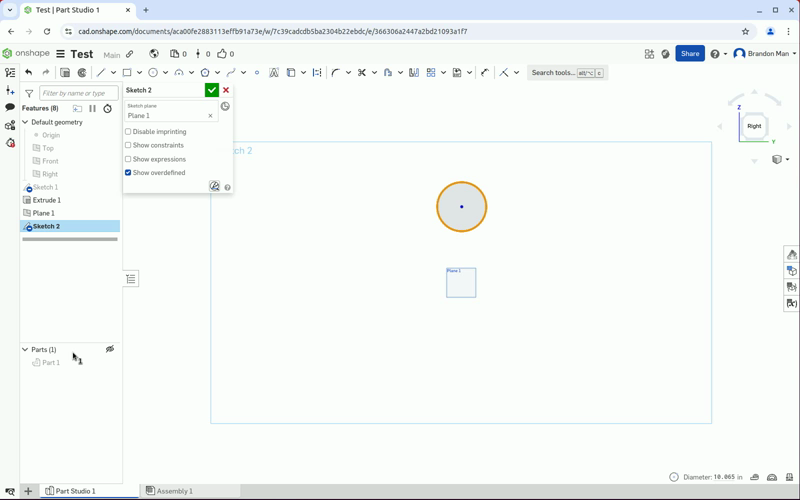
key(shift+y)
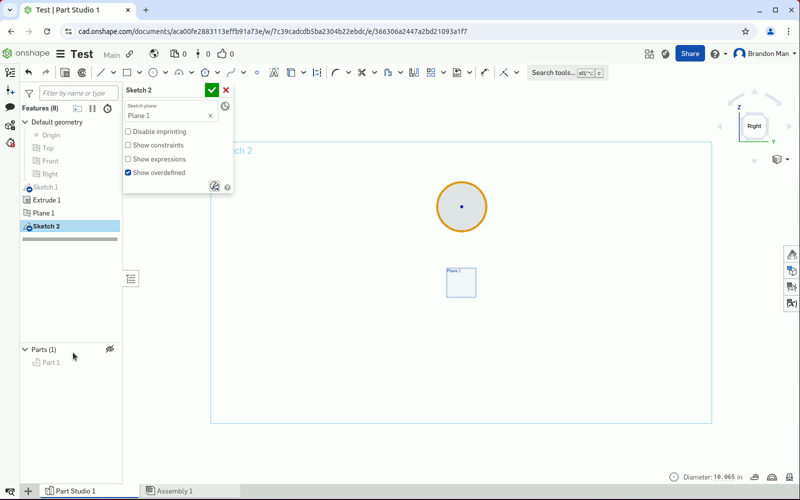
key(shift+e)
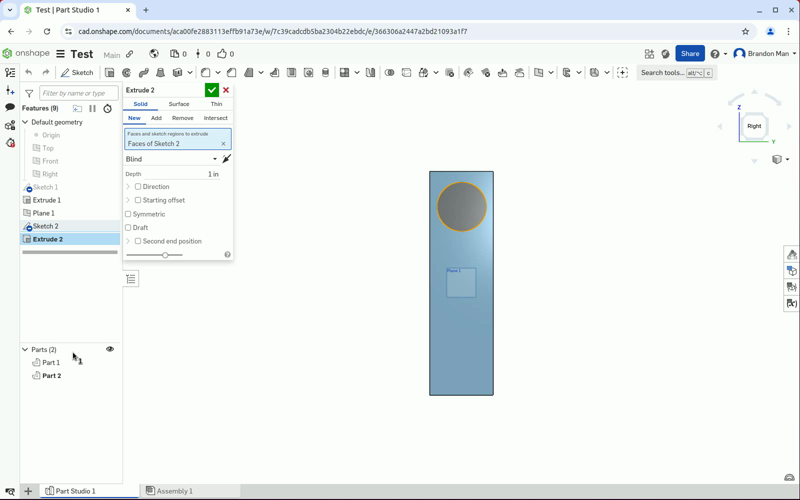
mouse_move(143, 106)
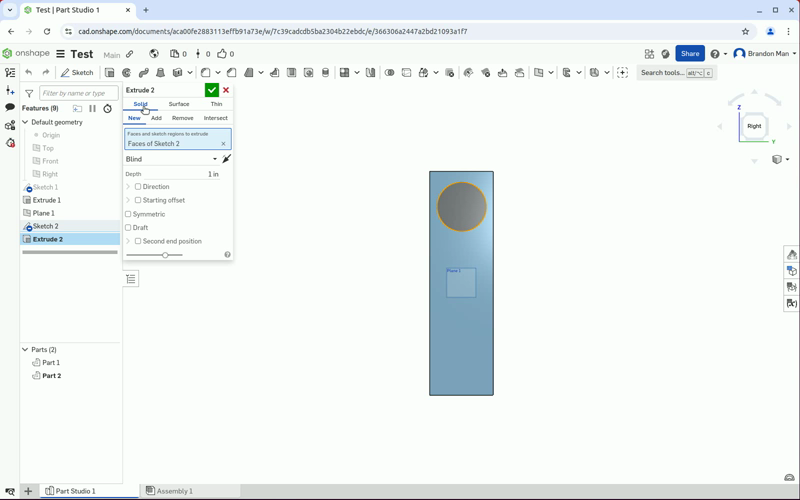
click(143, 106)
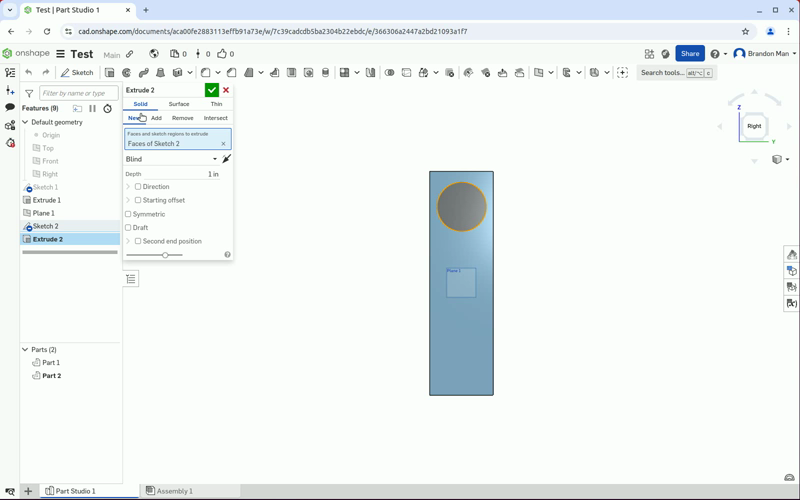
mouse_move(137, 120)
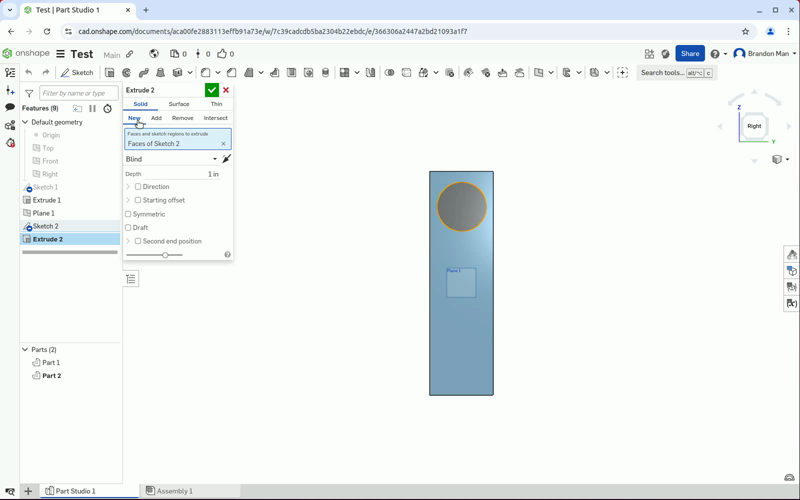
click(137, 120)
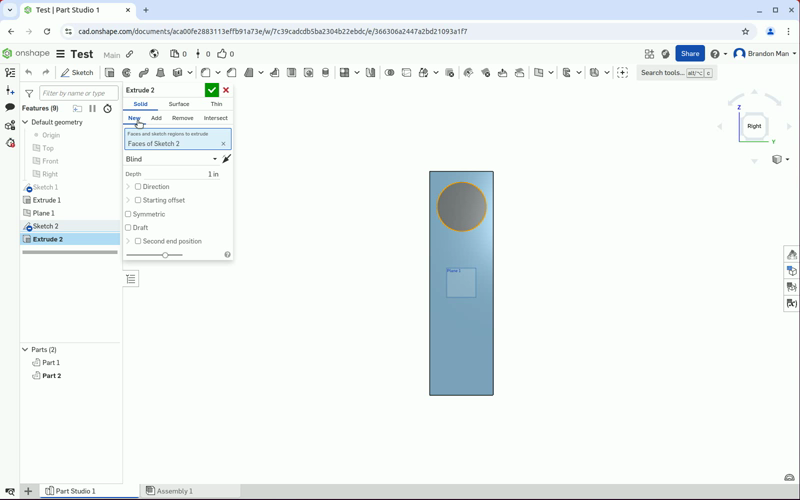
key(tab, 4)
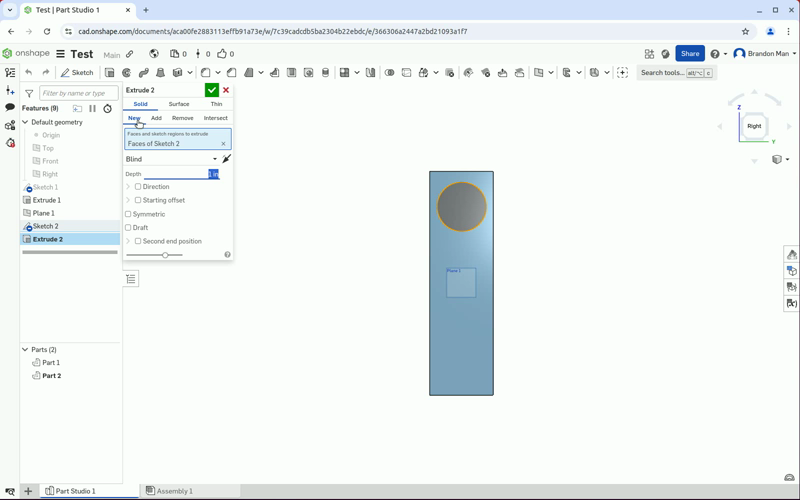
text(1.444)
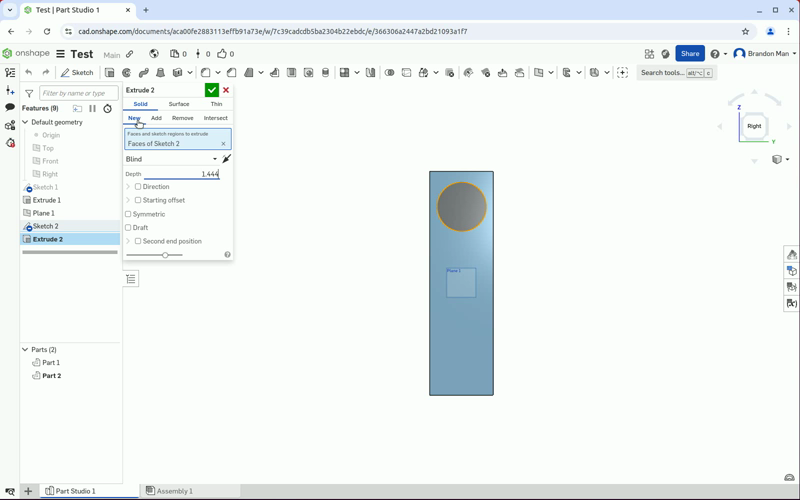
key(enter)
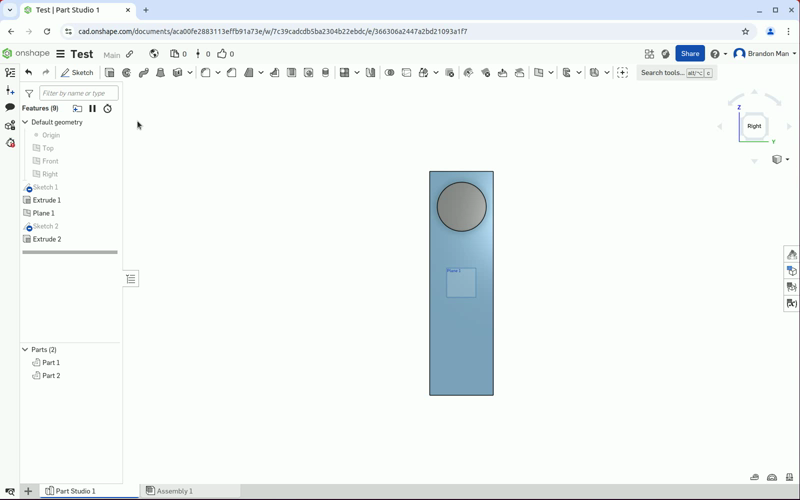
key(shift+h)
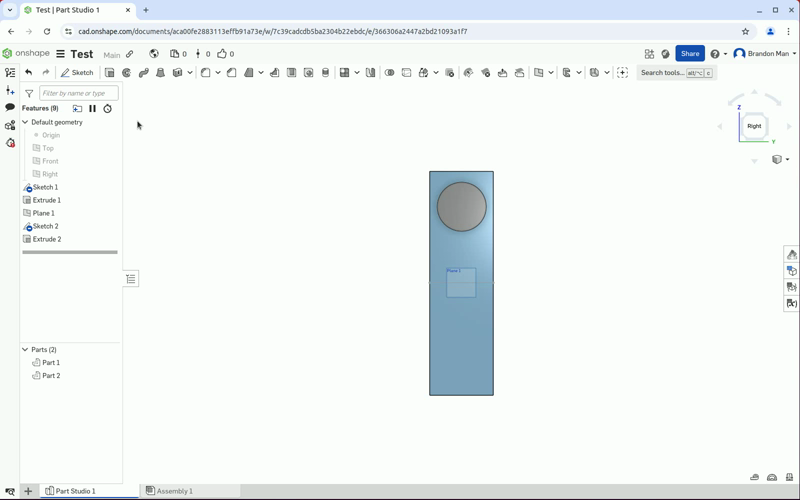
key(shift+h)
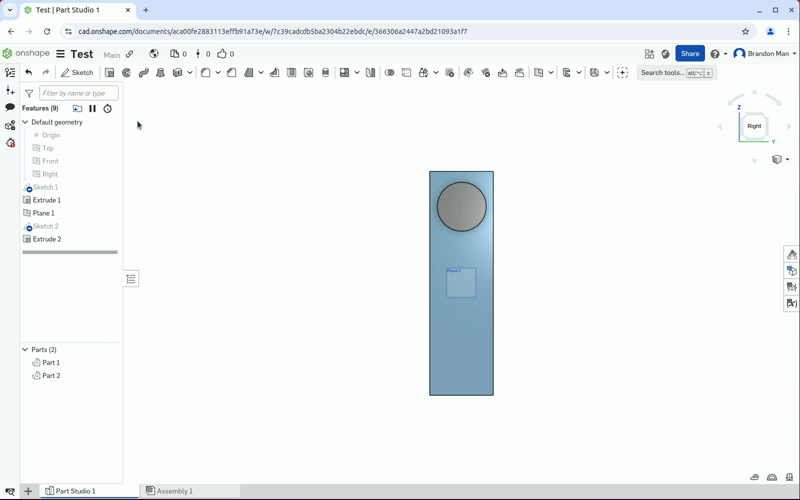
mouse_move(73, 189)
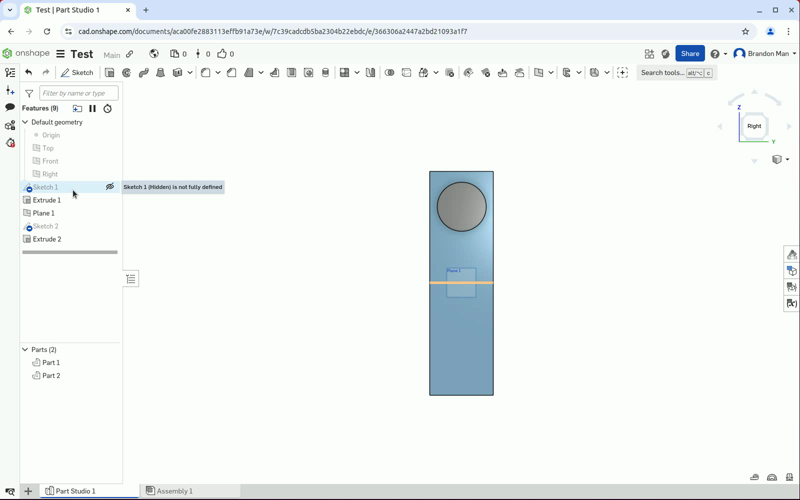
click(73, 189)
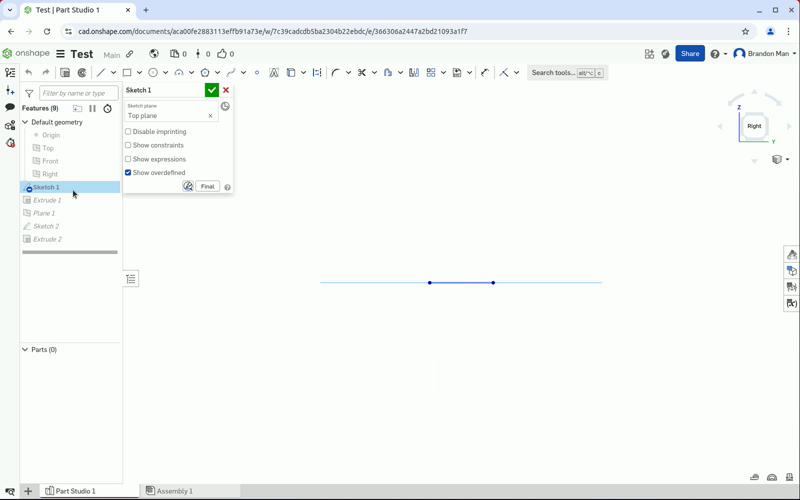
mouse_move(229, 92)
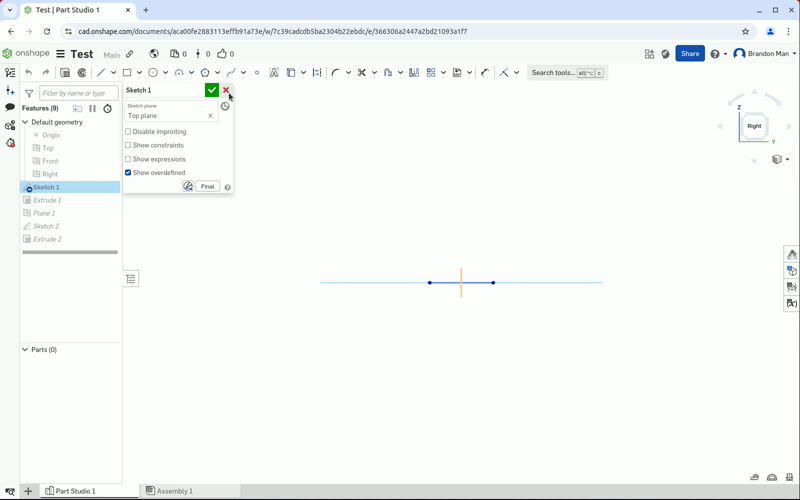
click(229, 92)
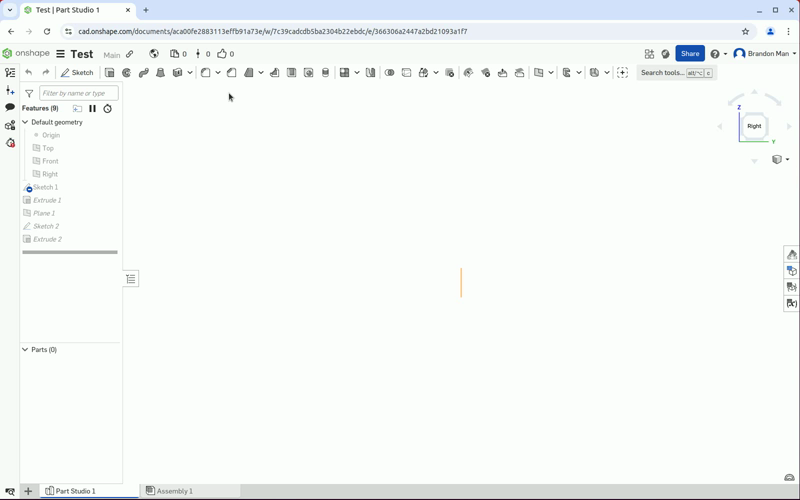
key(shift+s)
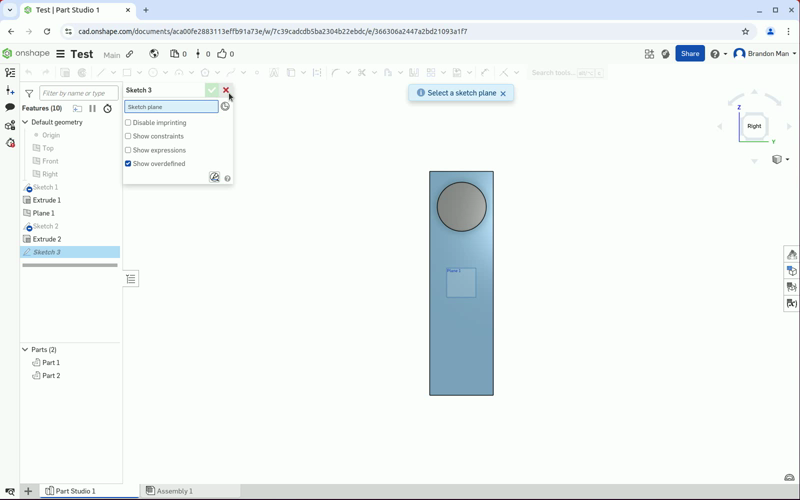
mouse_move(73, 215)
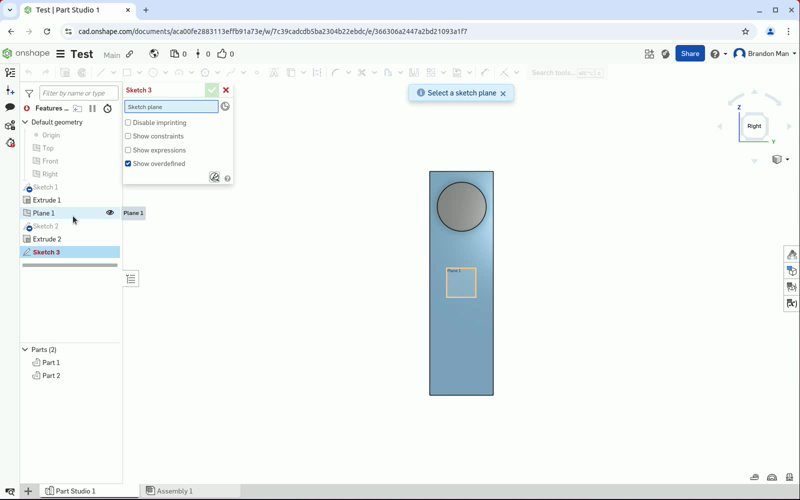
click(73, 215)
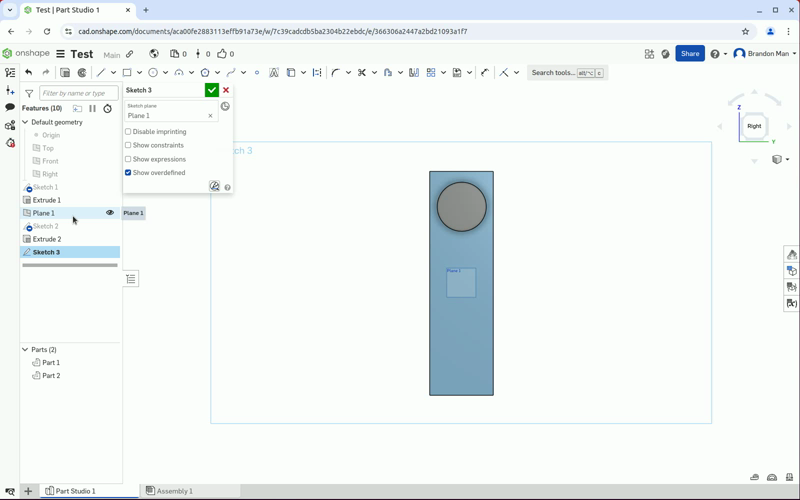
mouse_move(73, 352)
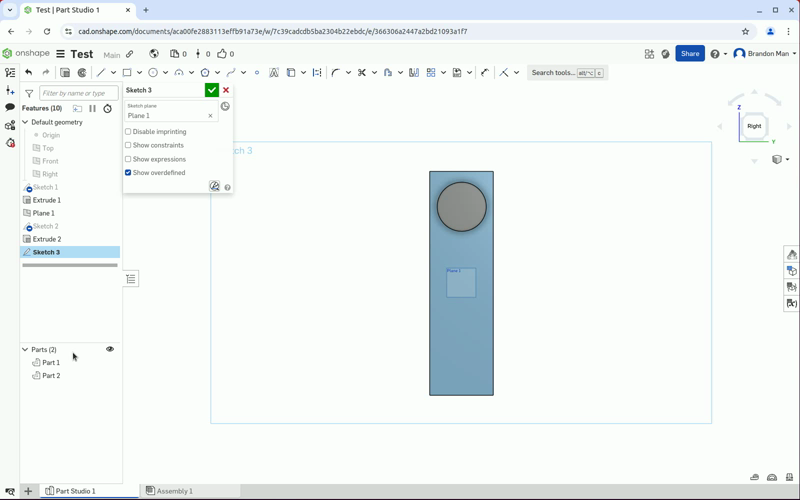
key(y)
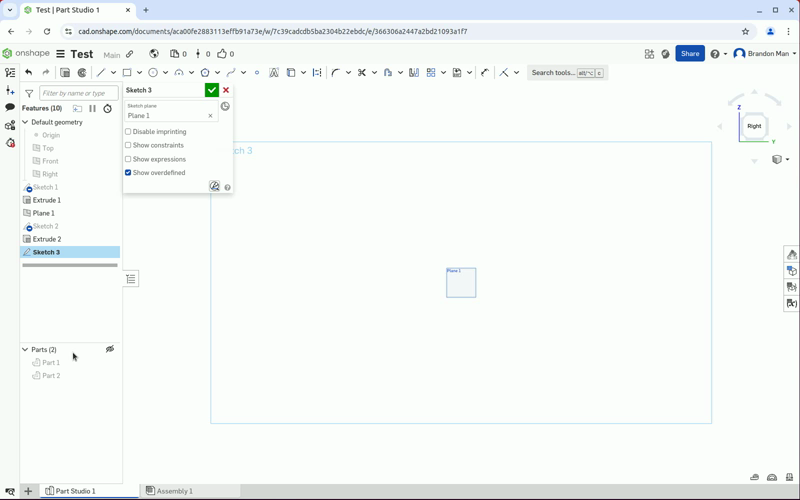
key(c)
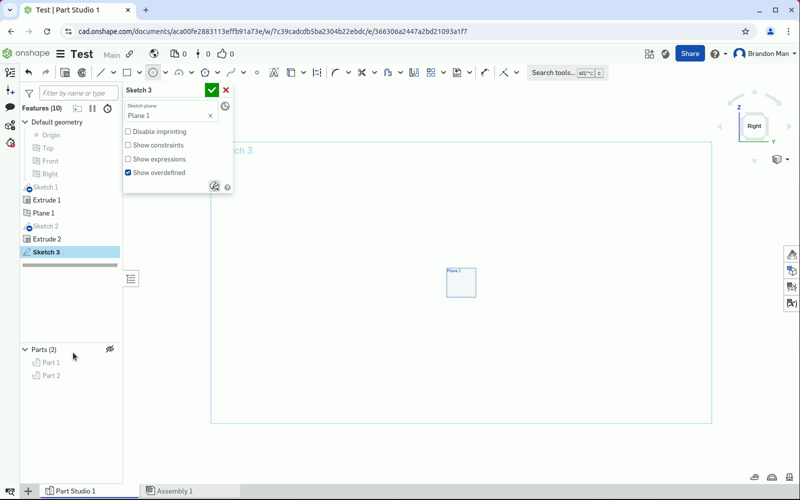
key_down(shift)
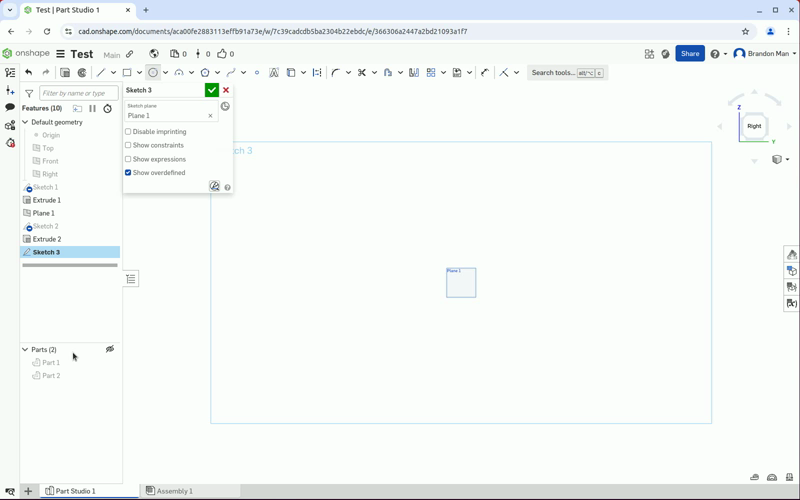
mouse_move(461, 359)
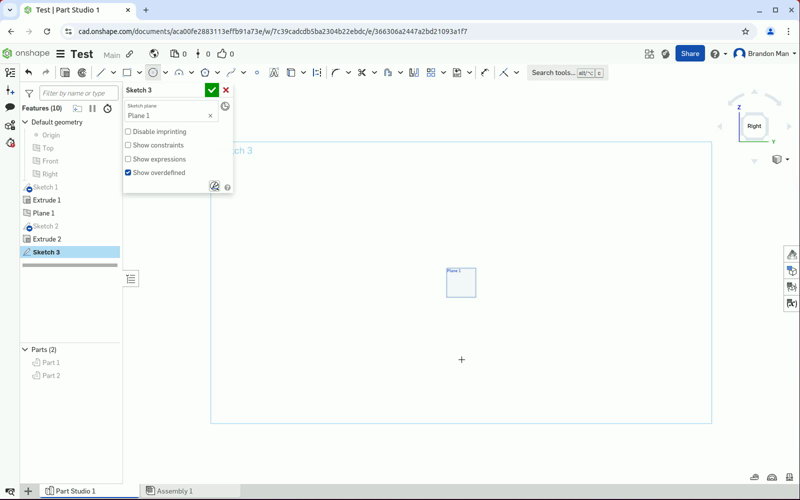
click(461, 359)
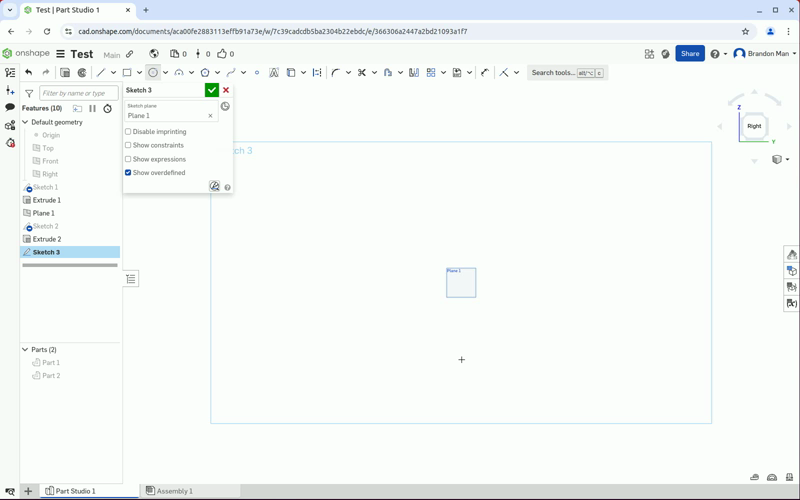
key_up(shift)
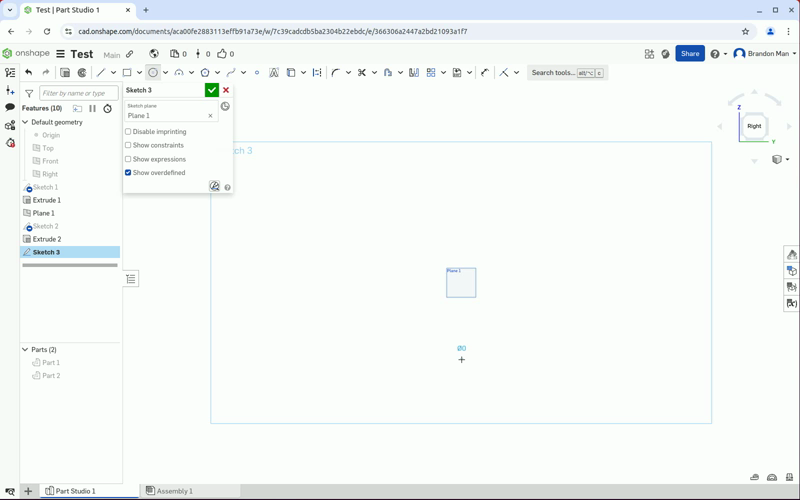
mouse_move(486, 359)
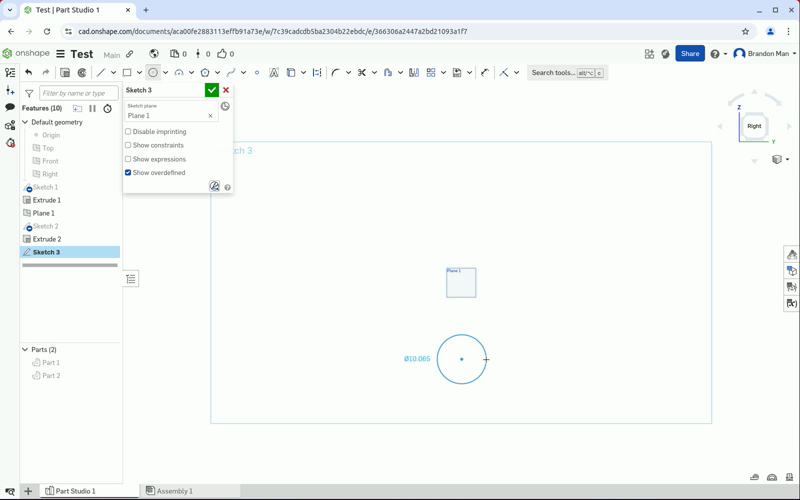
click(486, 359)
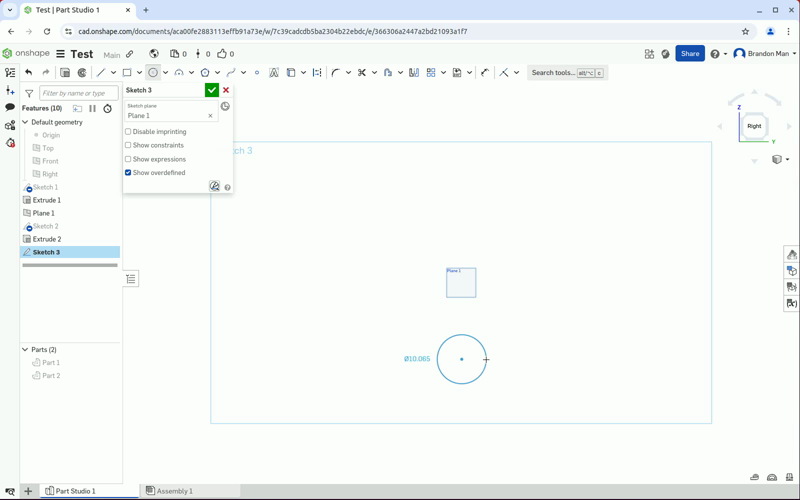
key(esc)
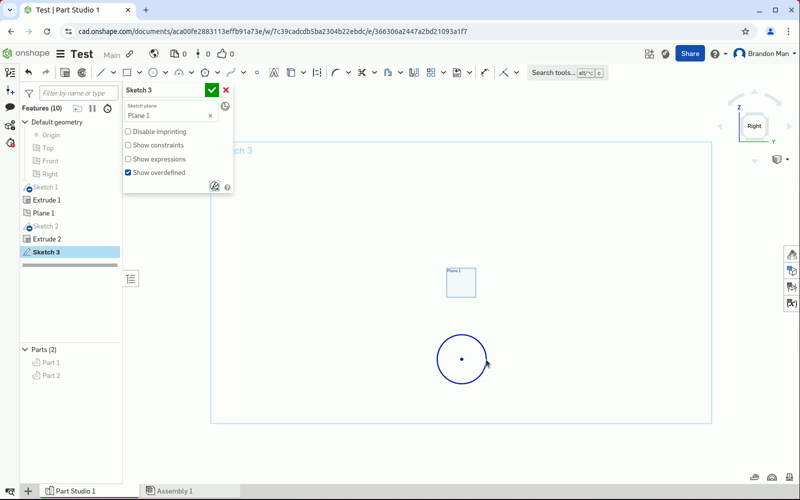
mouse_move(466, 349)
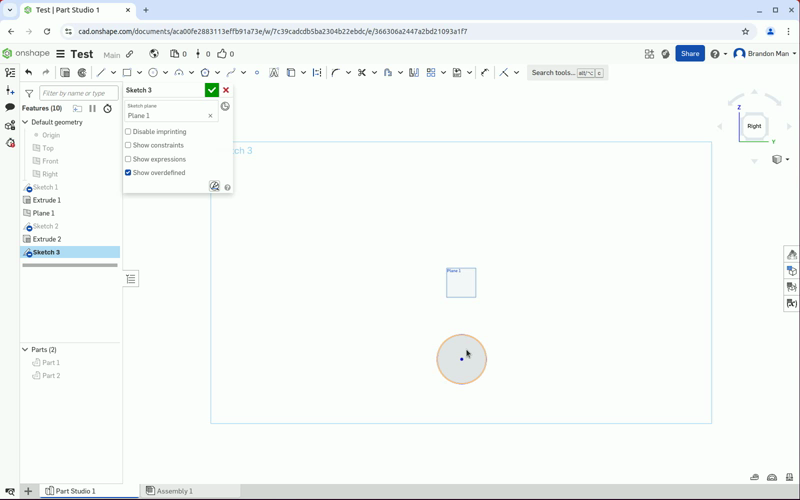
click(466, 349)
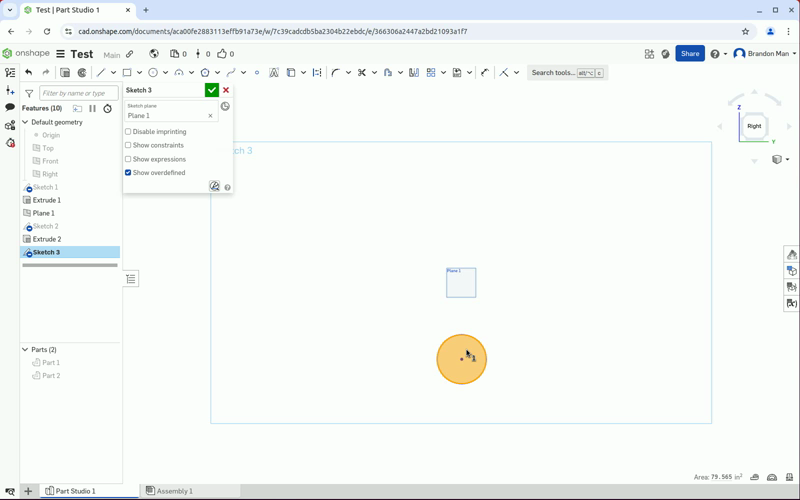
mouse_move(73, 352)
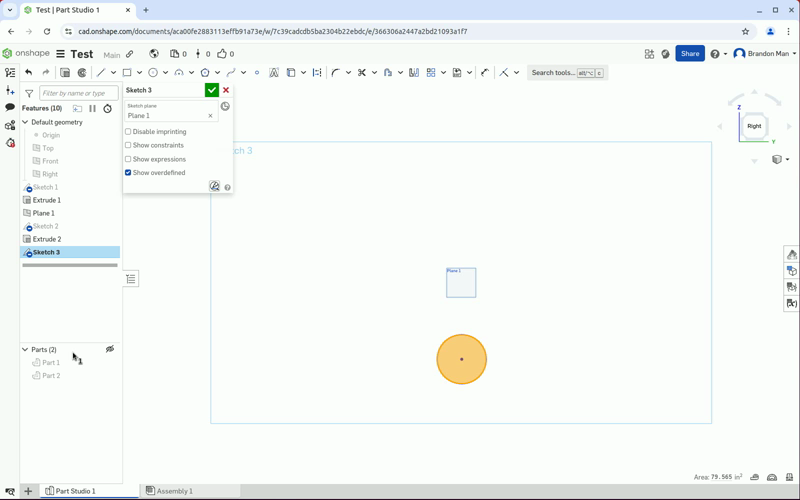
key(shift+y)
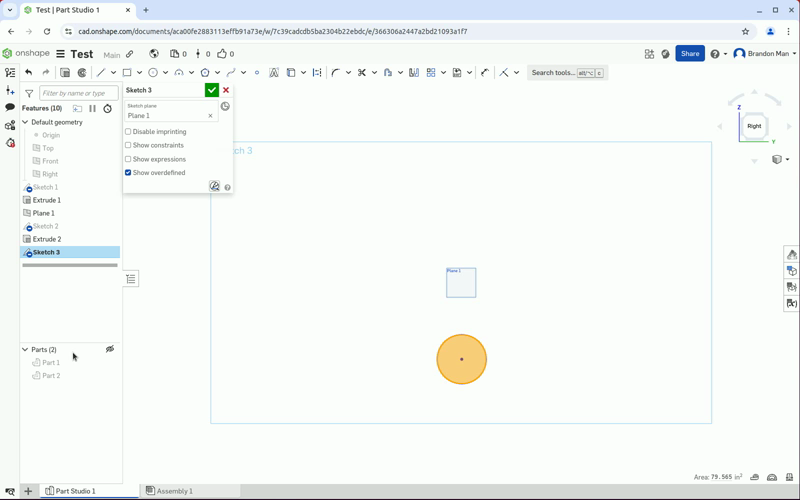
key(shift+e)
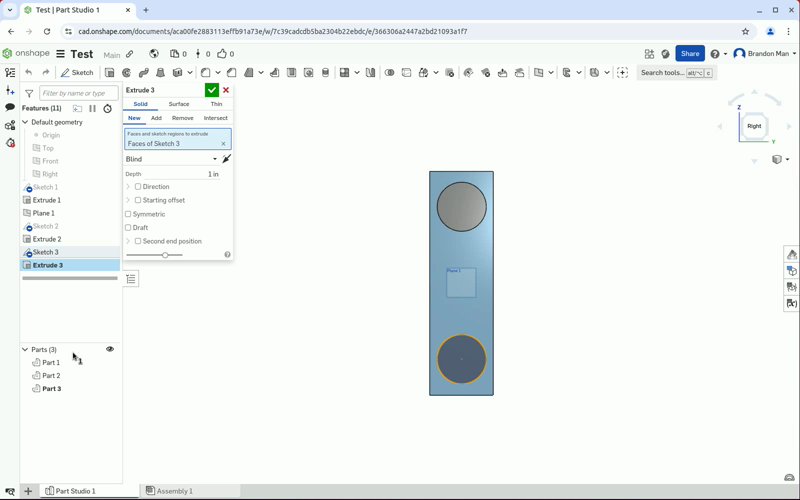
mouse_move(143, 106)
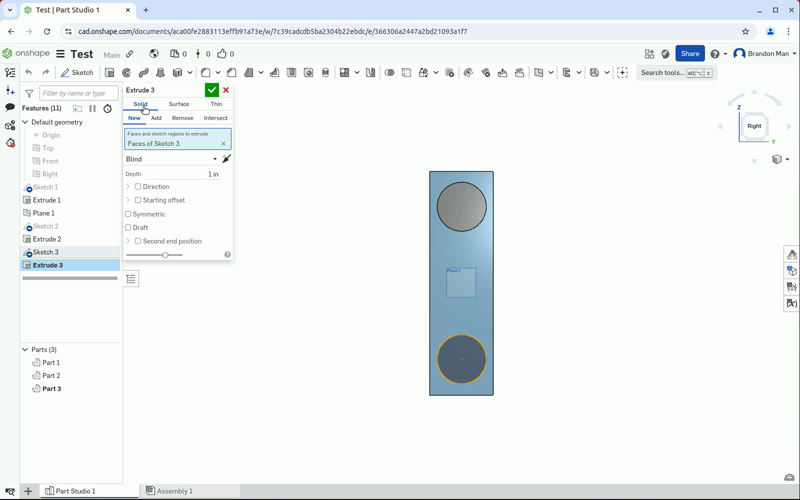
click(143, 106)
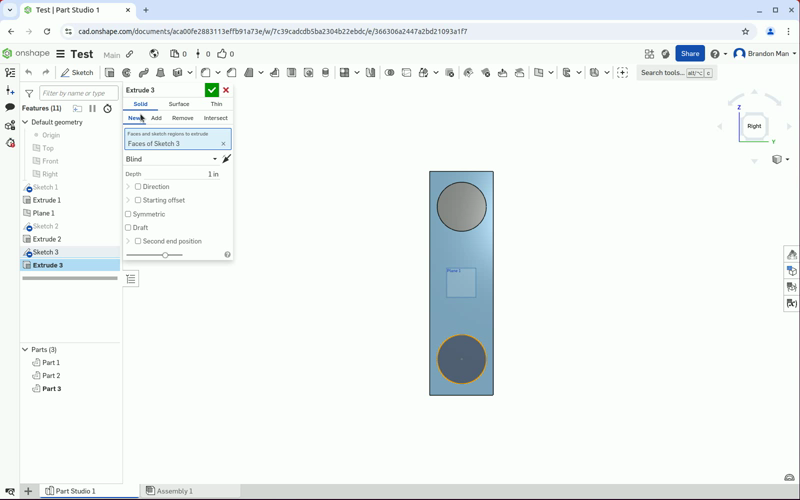
mouse_move(137, 120)
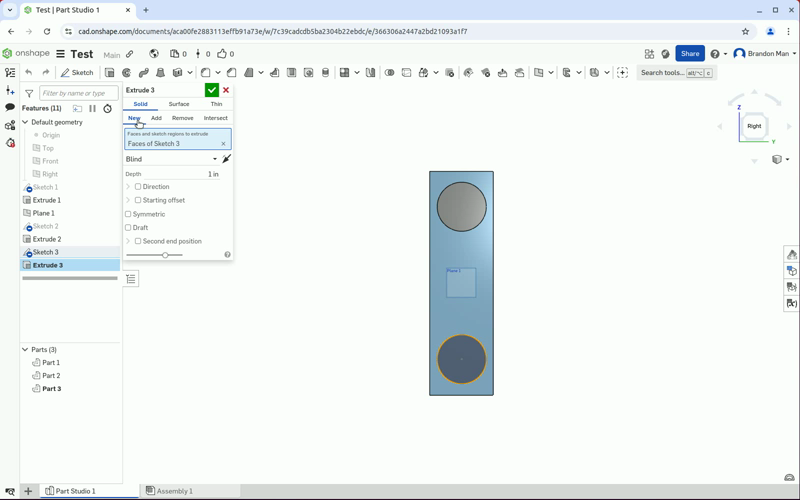
click(137, 120)
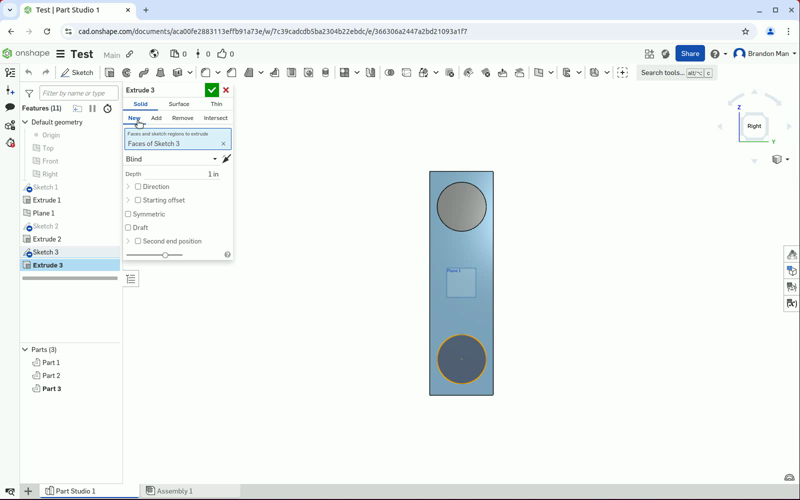
key(tab, 4)
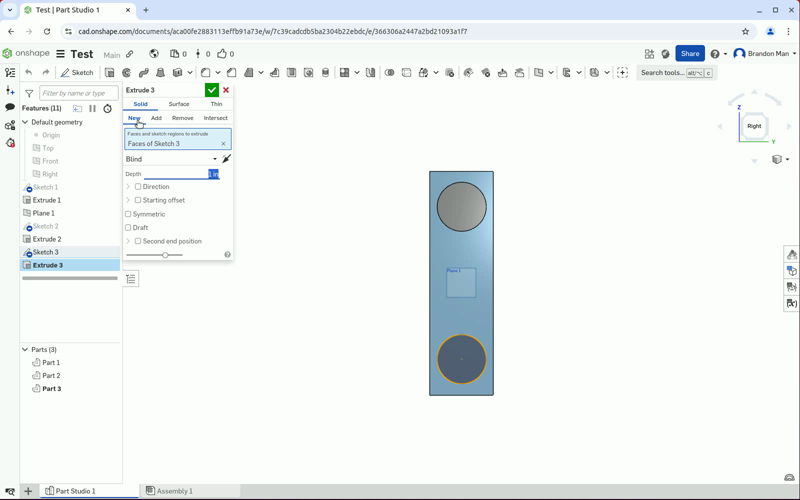
text(1.444)
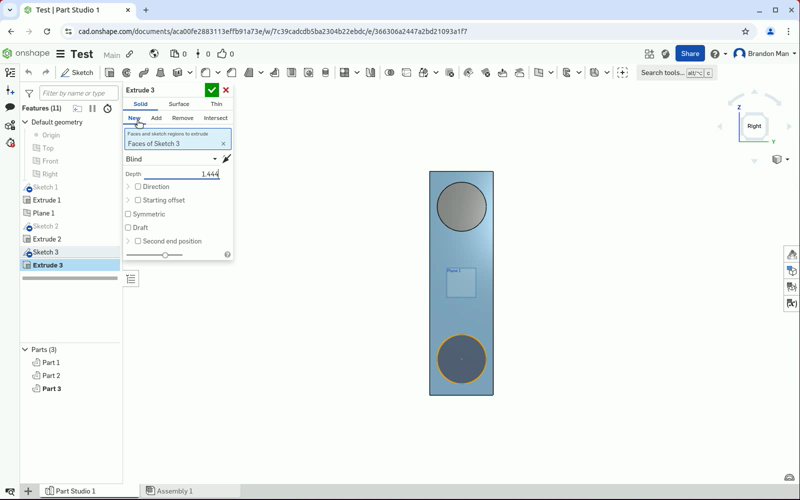
key(enter)
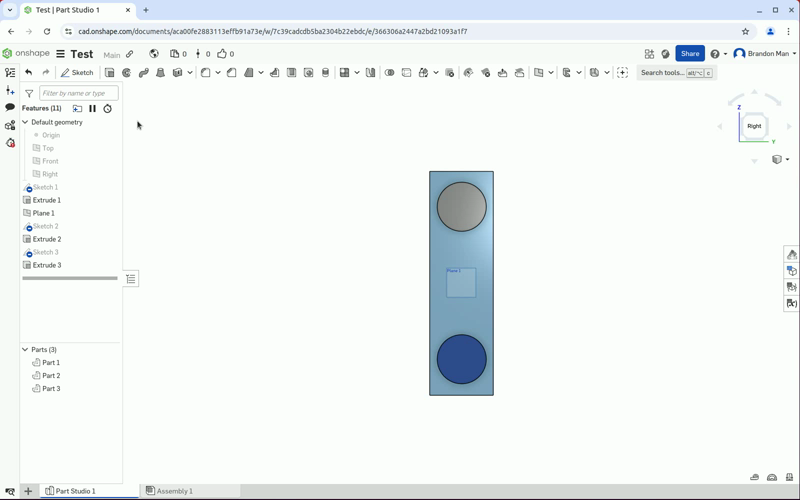
key(shift+h)
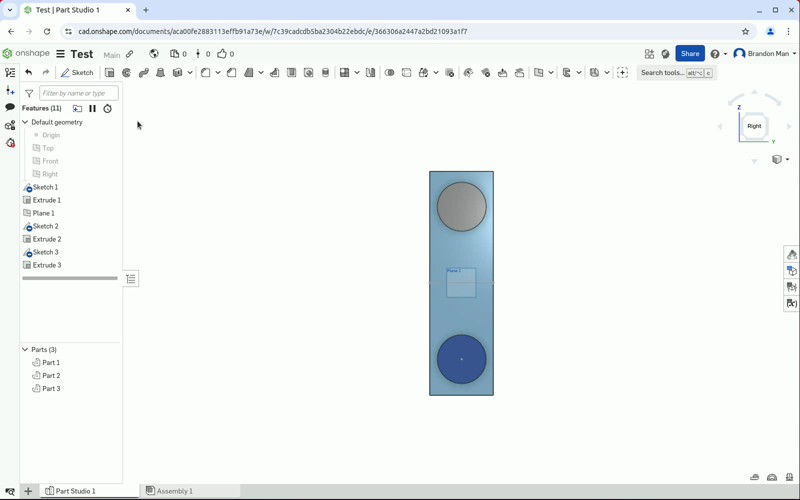
key(shift+h)
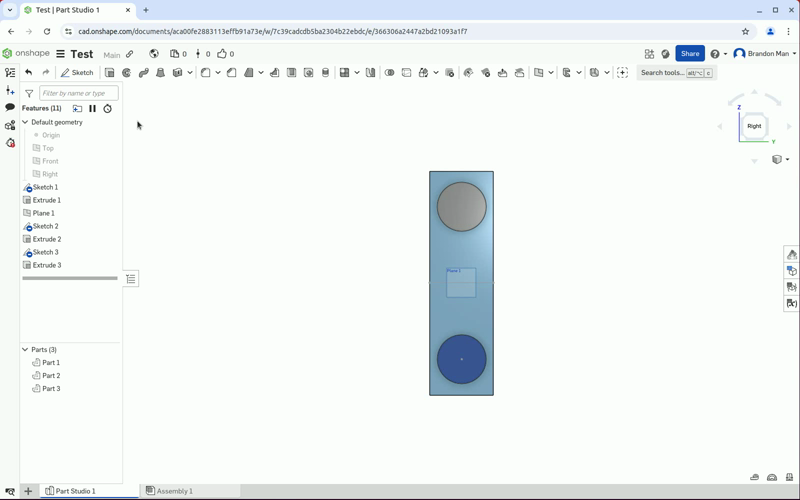
key(shift+7)
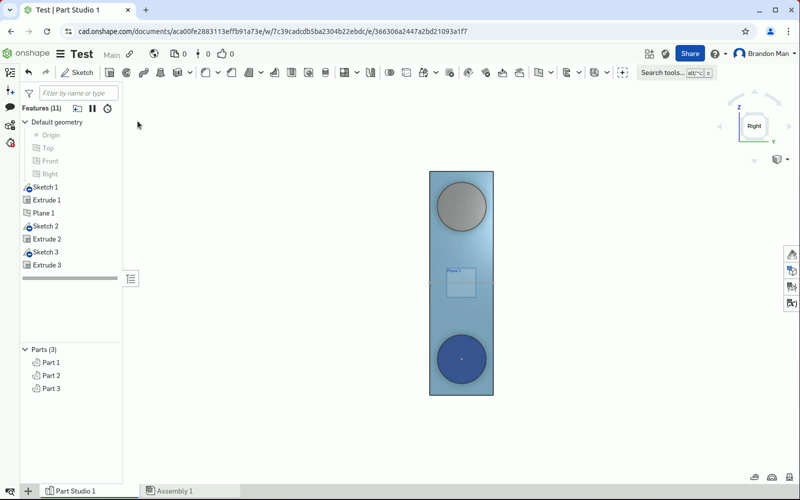
key(right, 2)
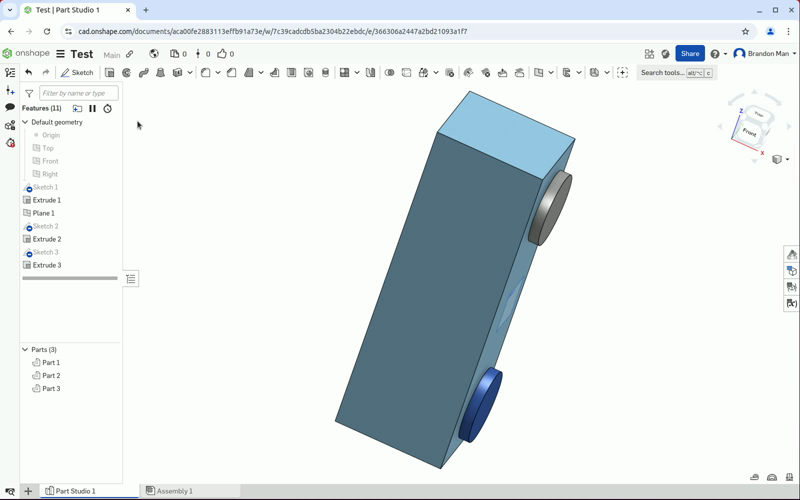
key(down, 2)
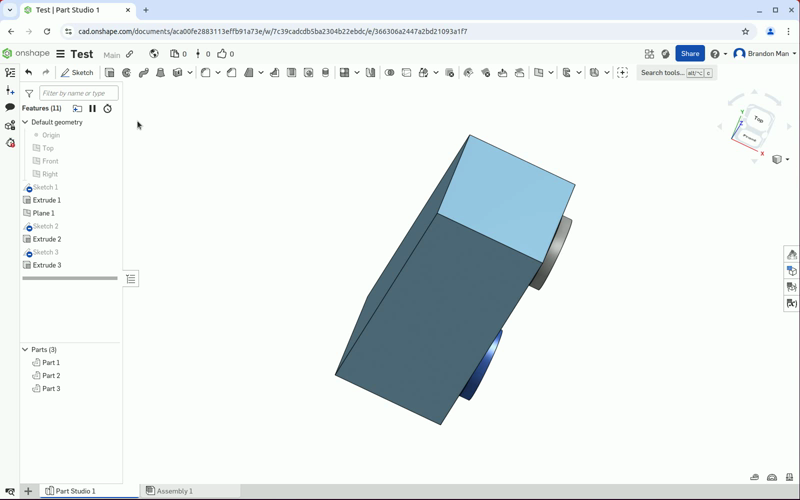
key(up, 2)
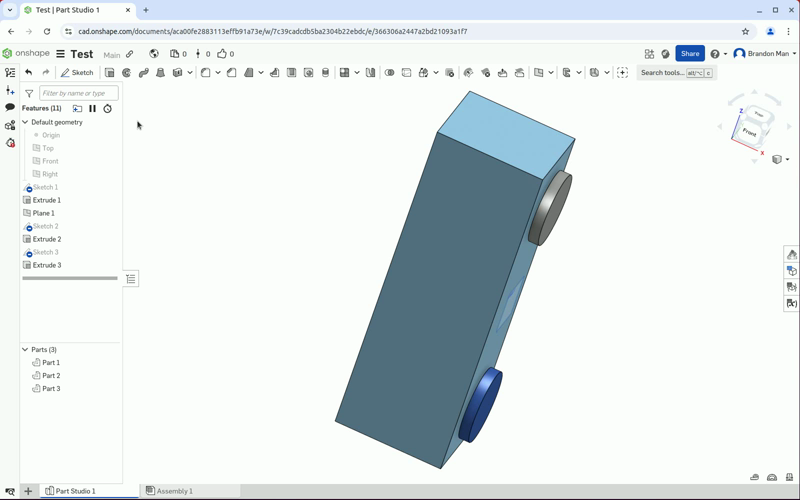
key(left, 2)
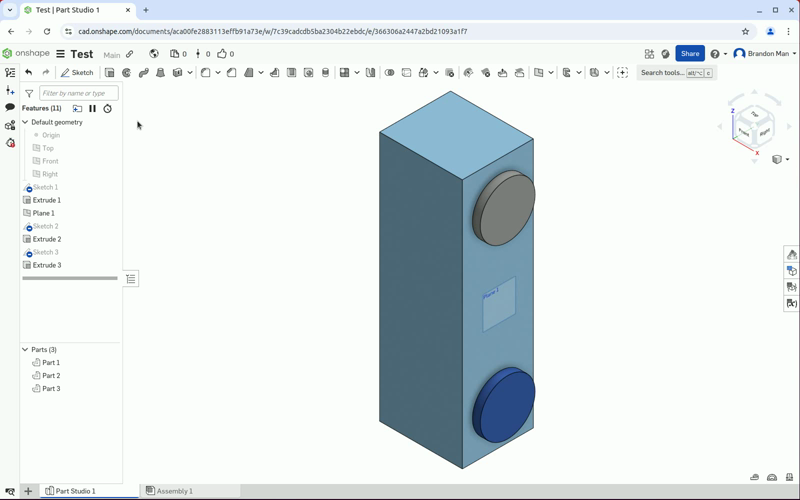
mouse_move(73, 189)
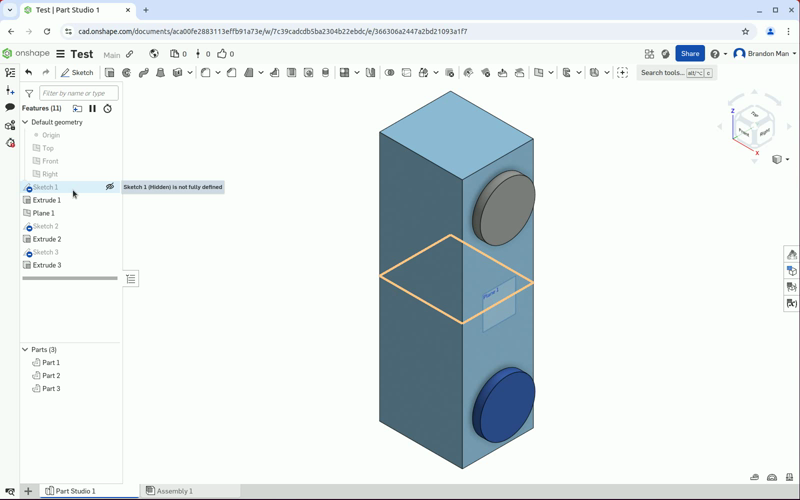
click(73, 189)